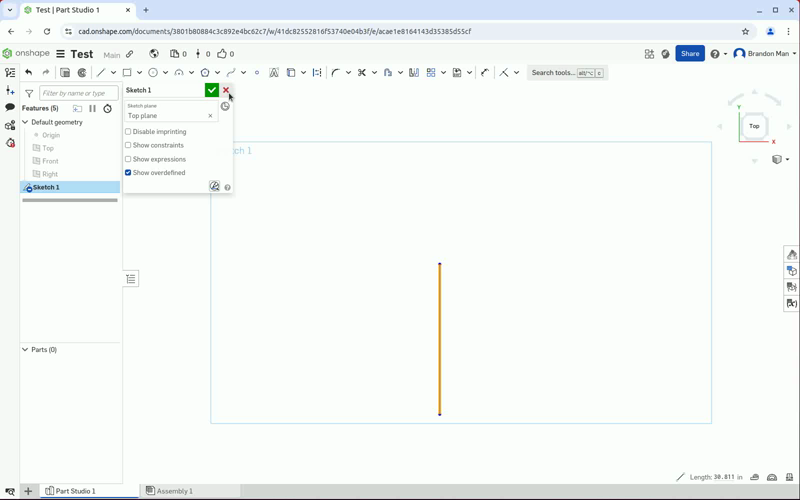
key(shift+h)
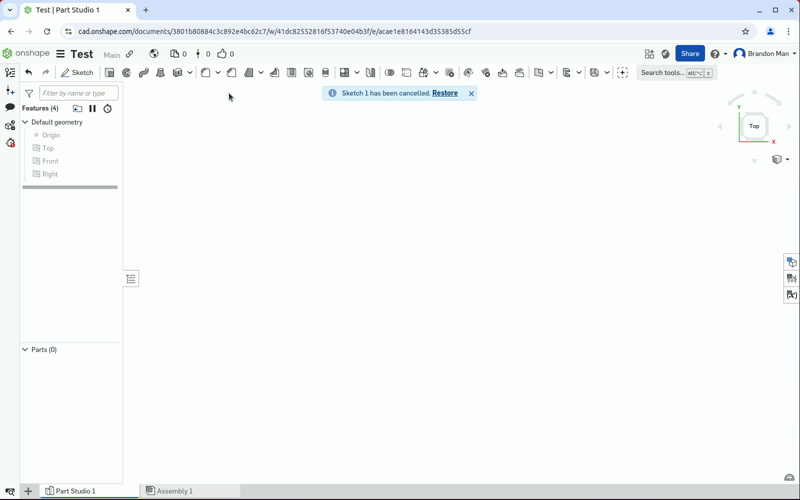
mouse_move(73, 352)
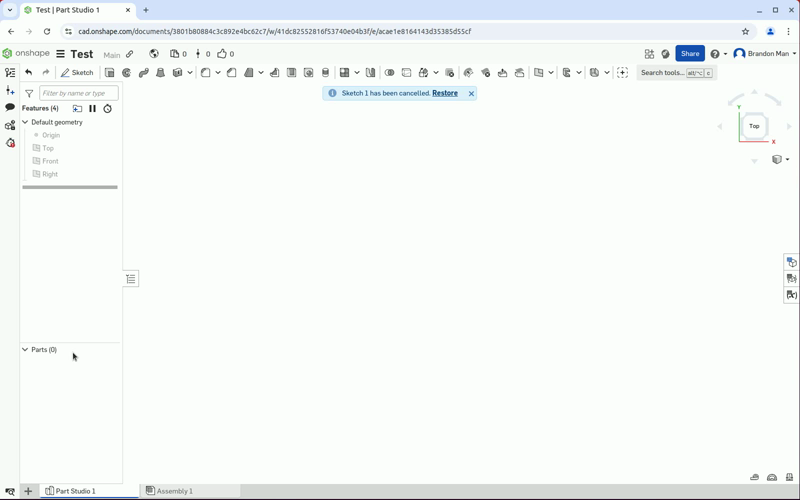
key(y)
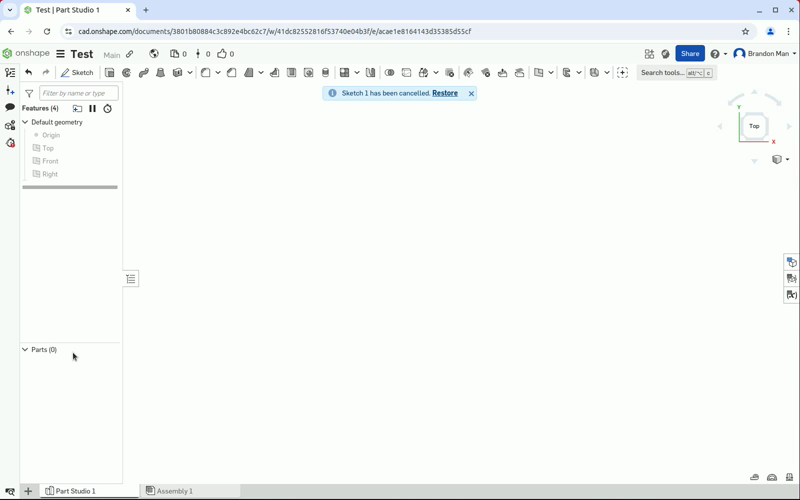
key(shift+p)
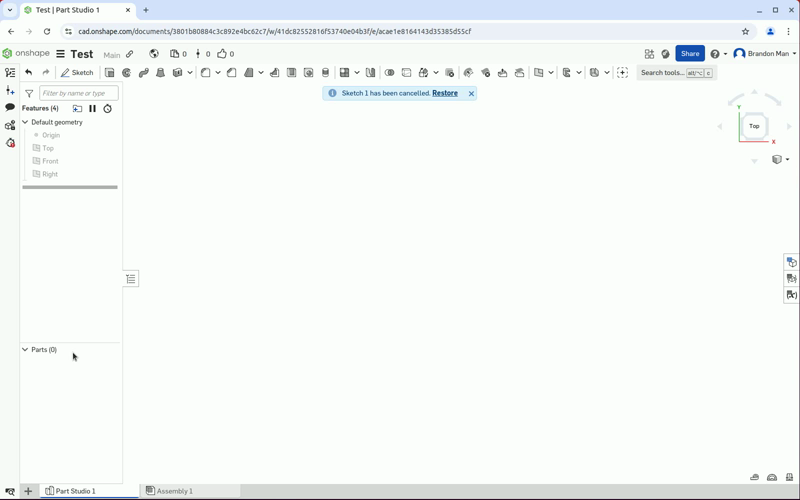
key(space)
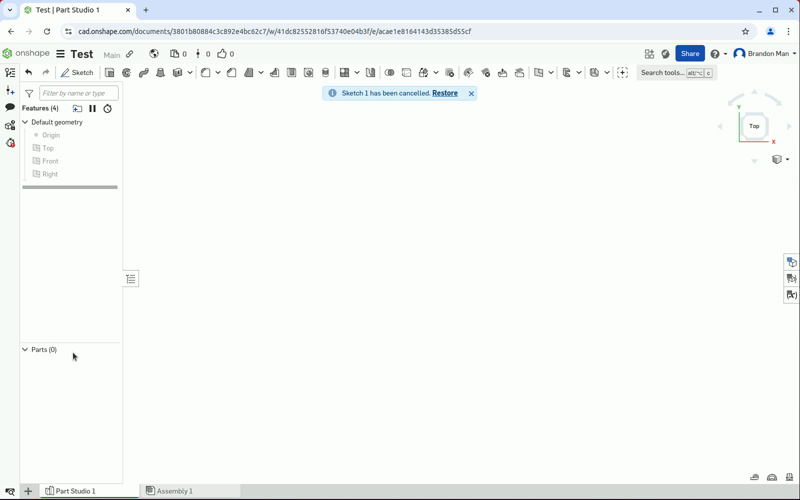
key_down(shift)
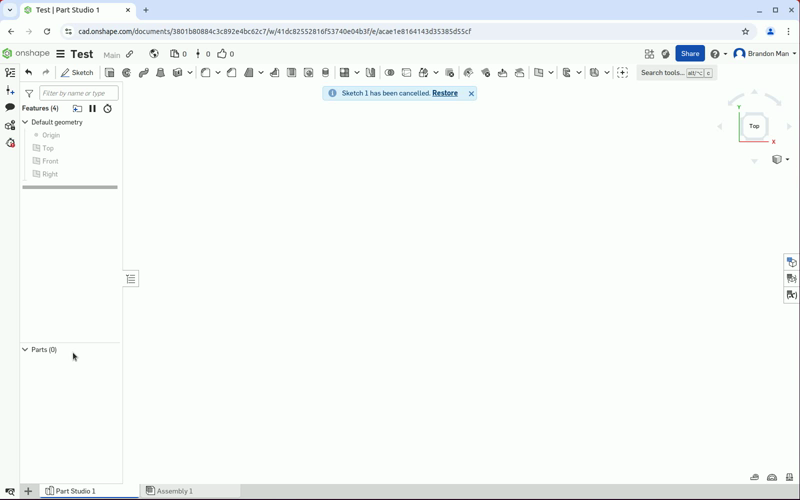
key(up)
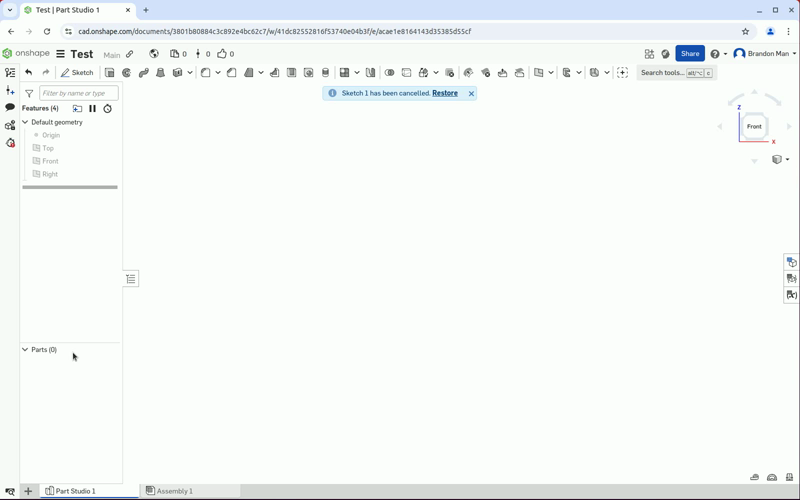
key_up(shift)
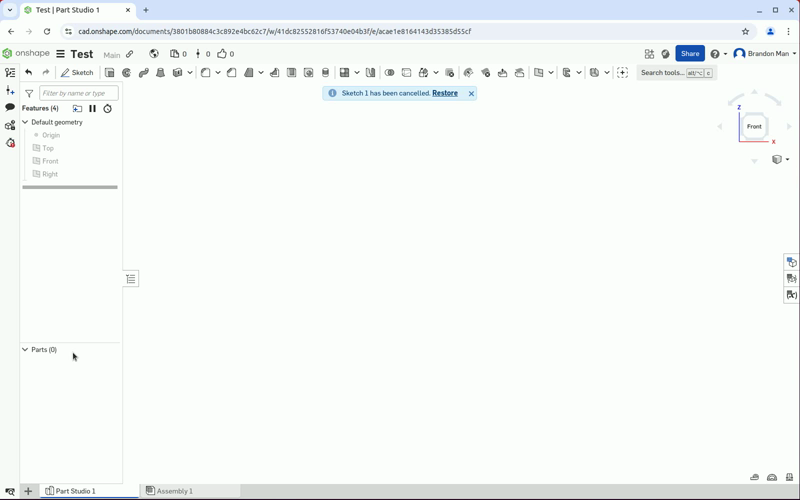
mouse_move(73, 352)
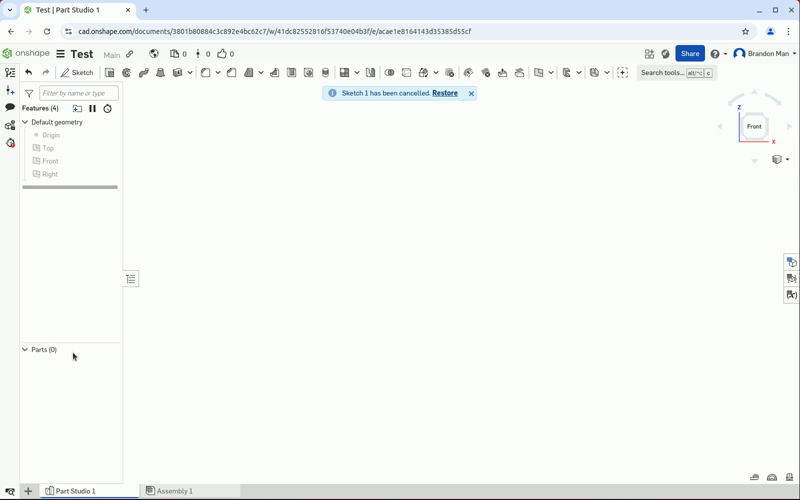
key(shift+y)
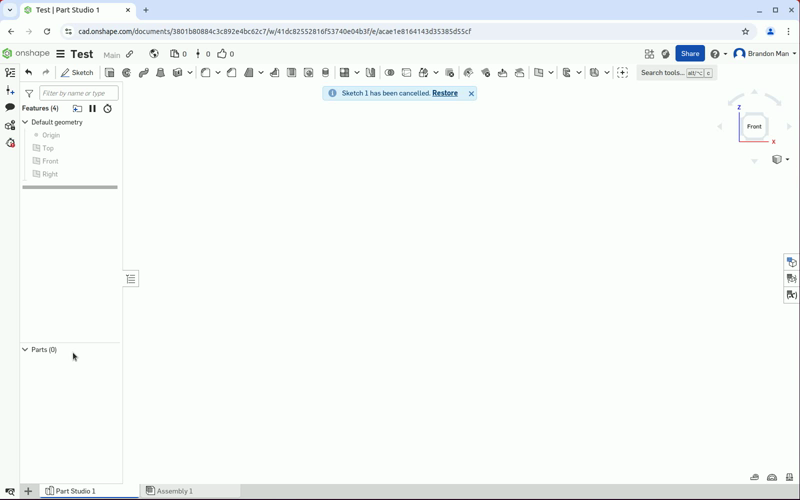
key(shift+s)
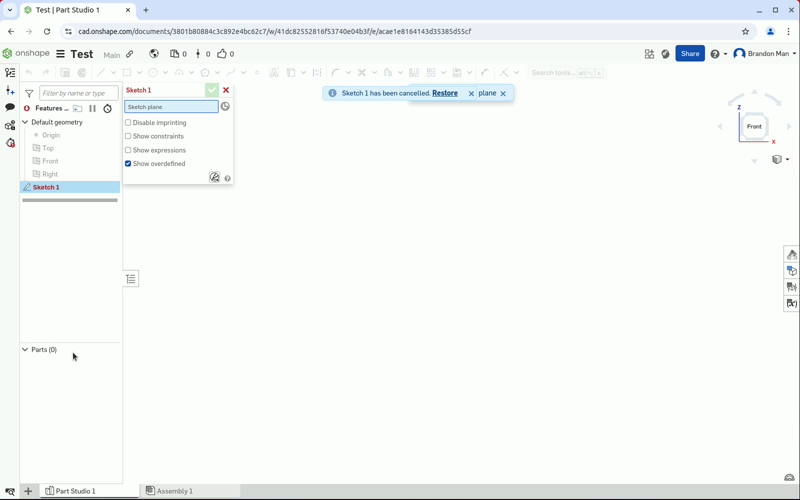
mouse_move(73, 163)
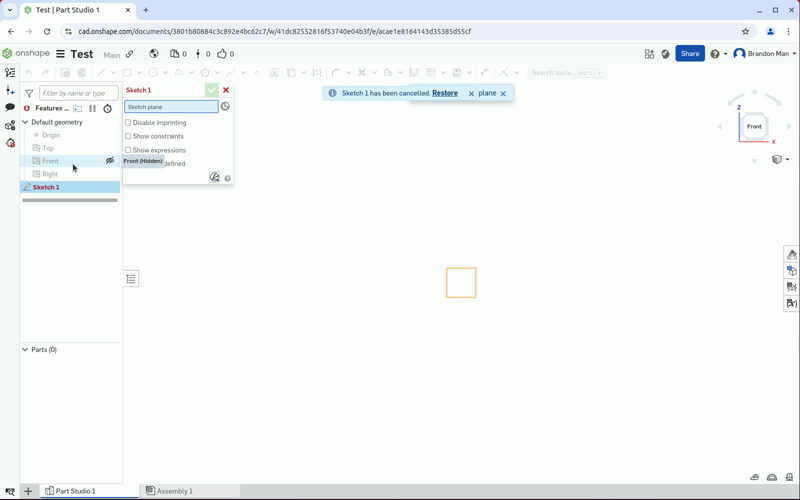
click(73, 163)
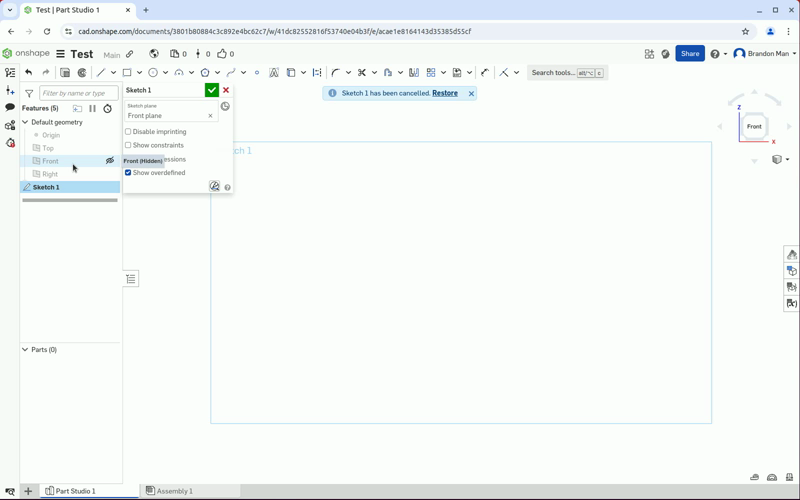
mouse_move(73, 352)
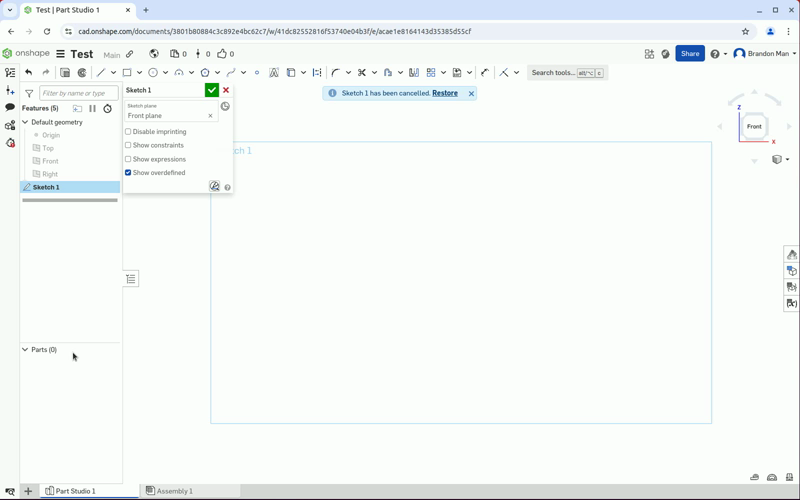
key(y)
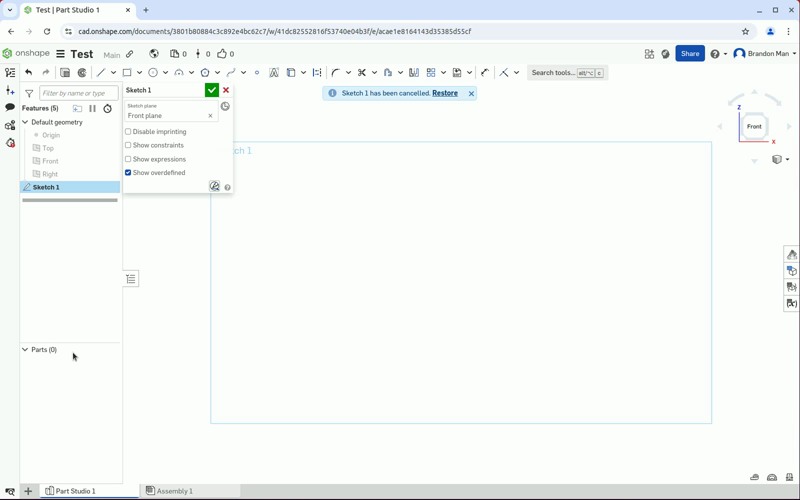
key(l)
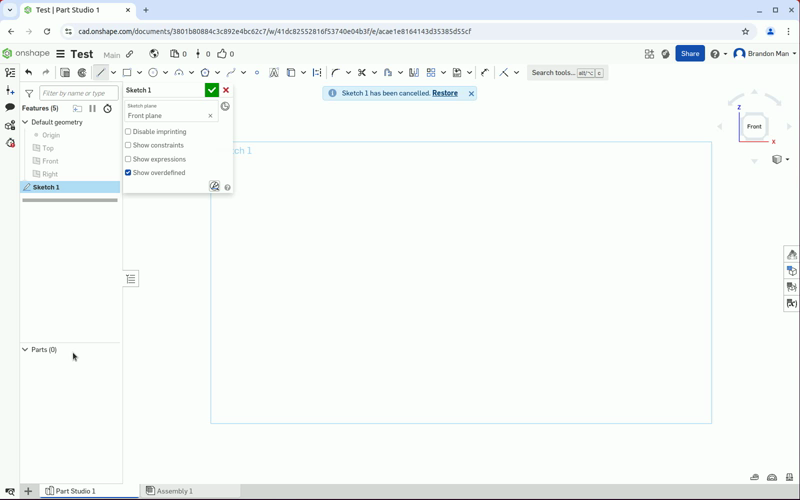
key_down(shift)
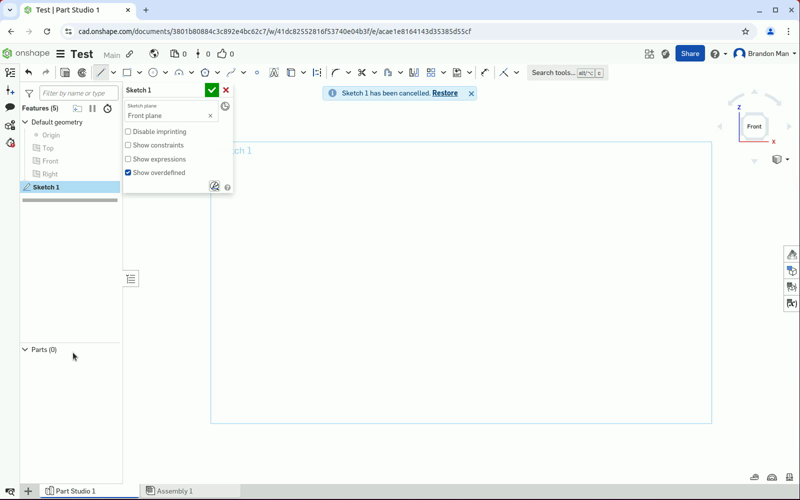
mouse_move(364, 349)
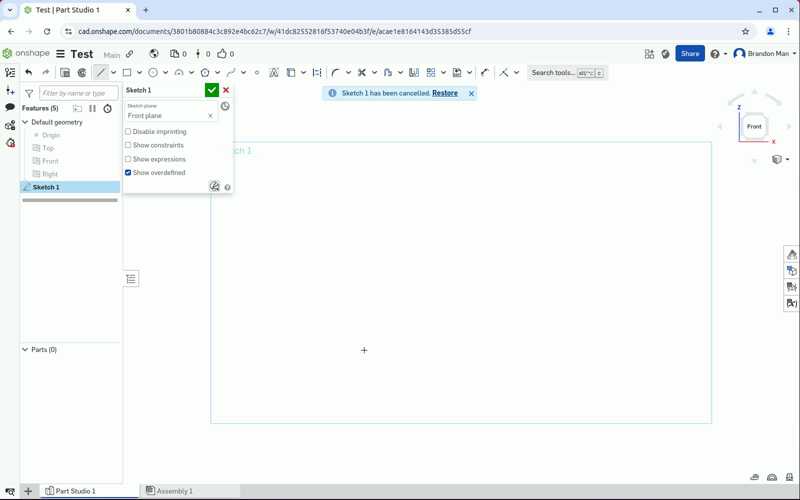
click(364, 349)
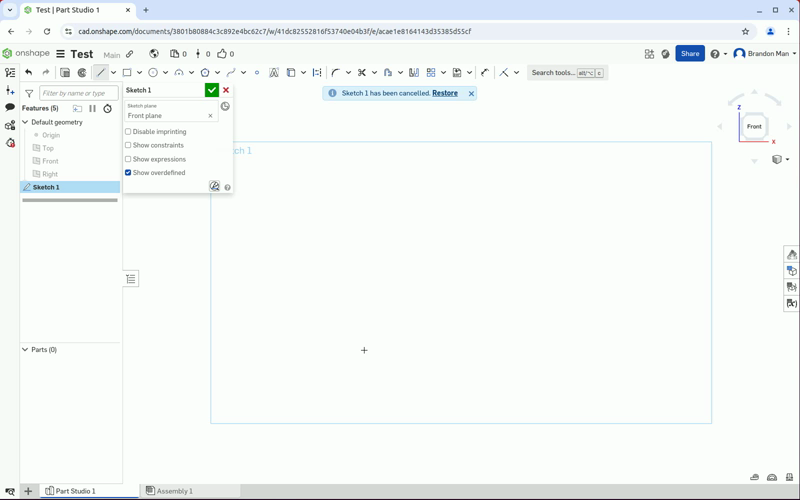
key_up(shift)
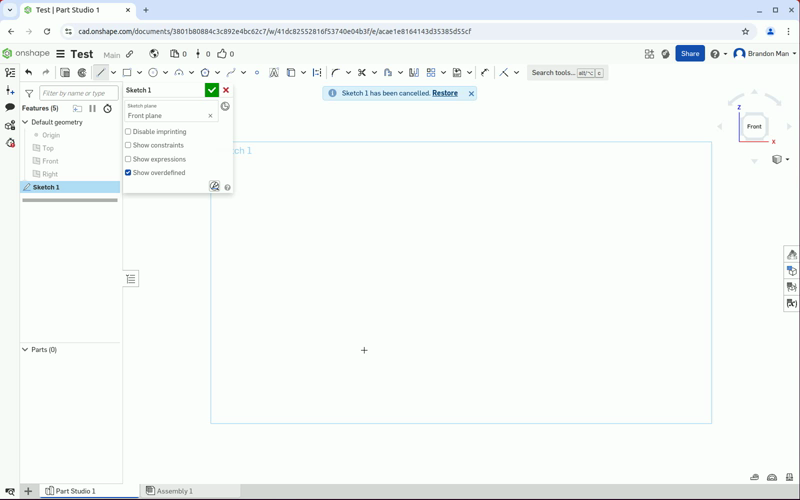
key_down(shift)
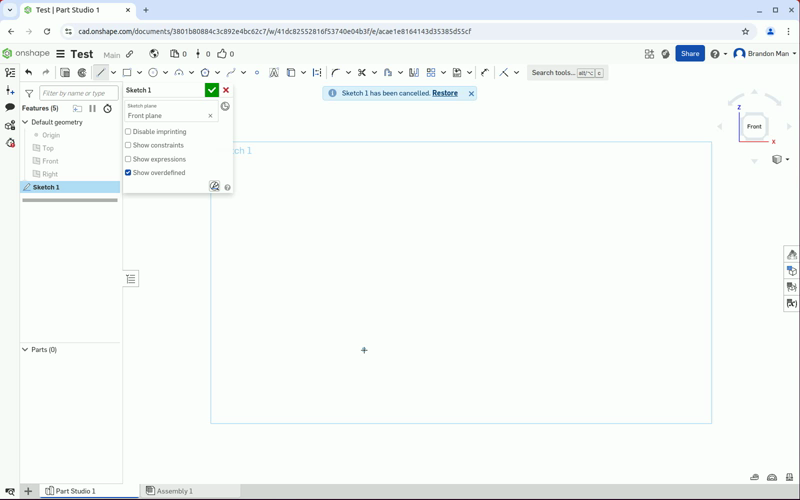
mouse_move(557, 349)
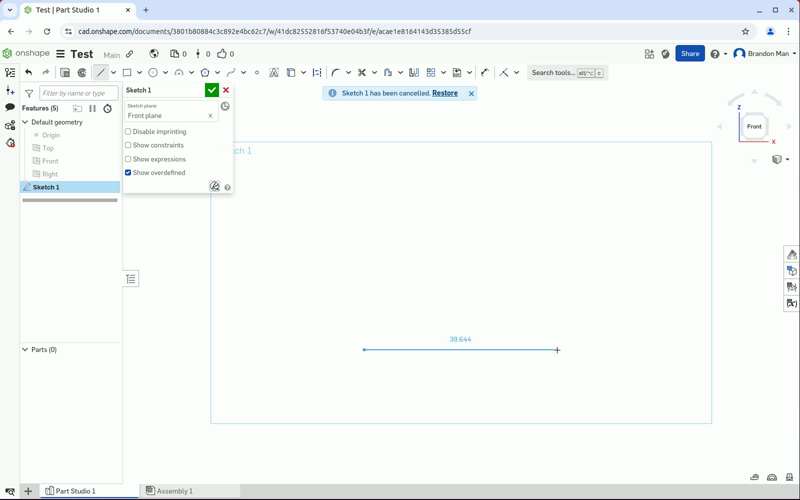
click(557, 349)
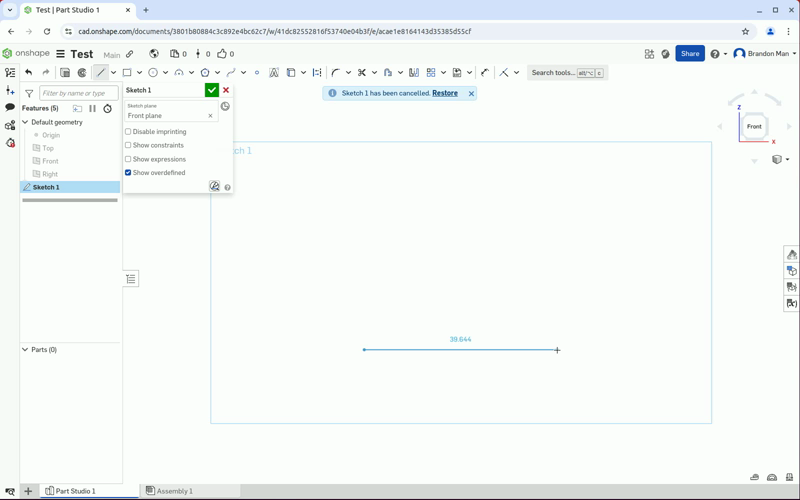
key_up(shift)
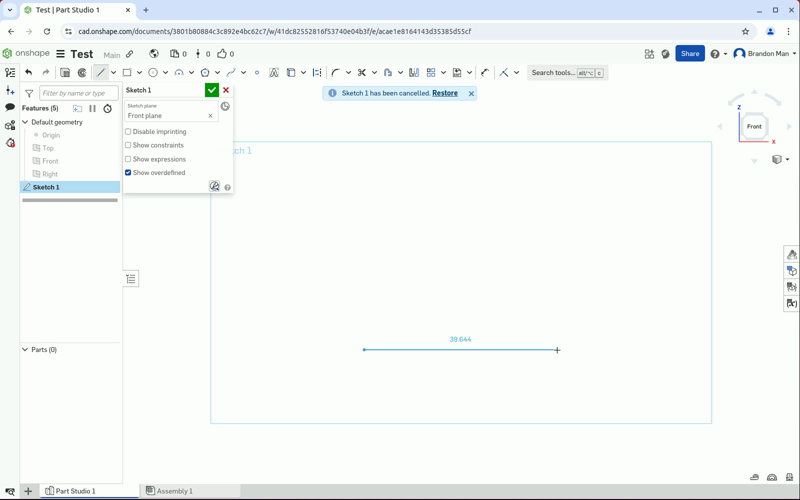
key_down(shift)
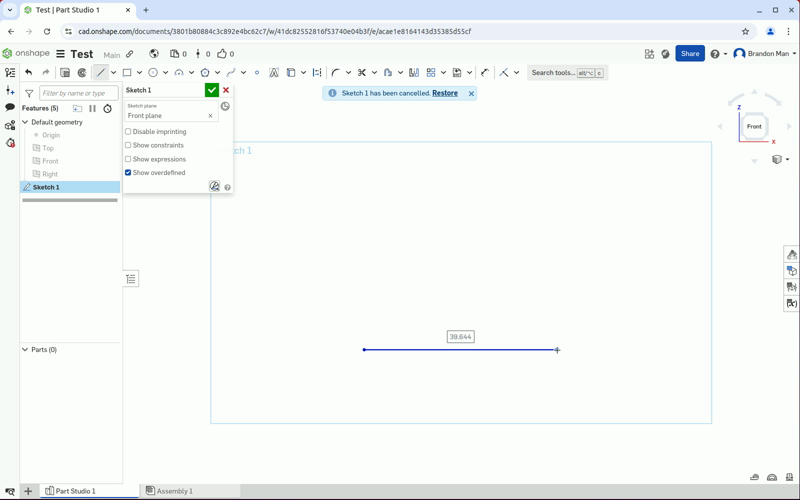
mouse_move(557, 222)
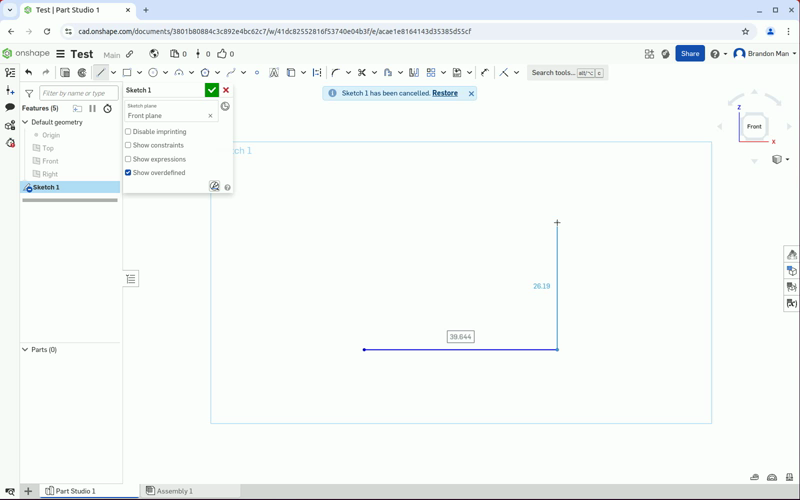
click(557, 222)
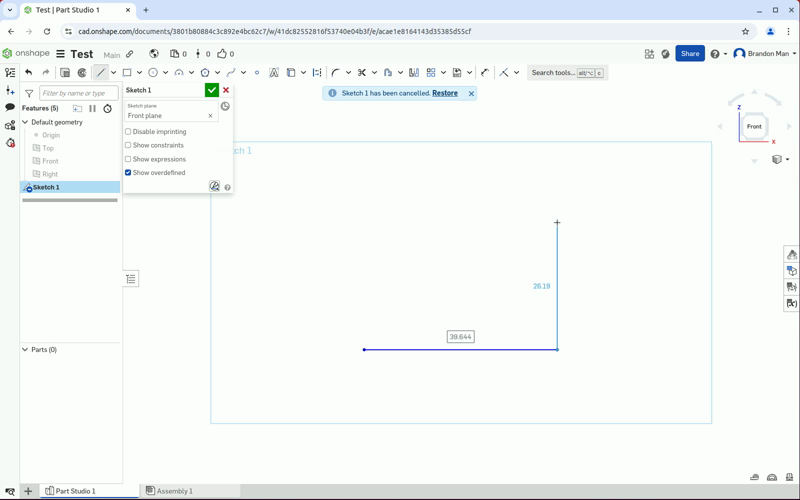
key_up(shift)
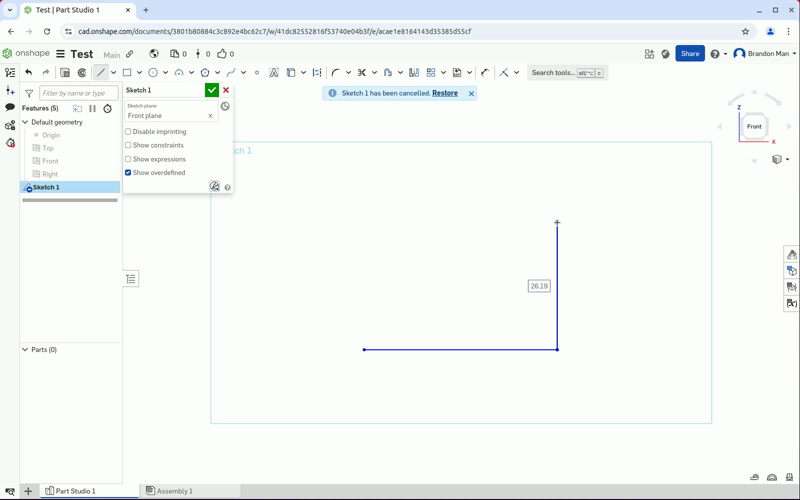
key_down(shift)
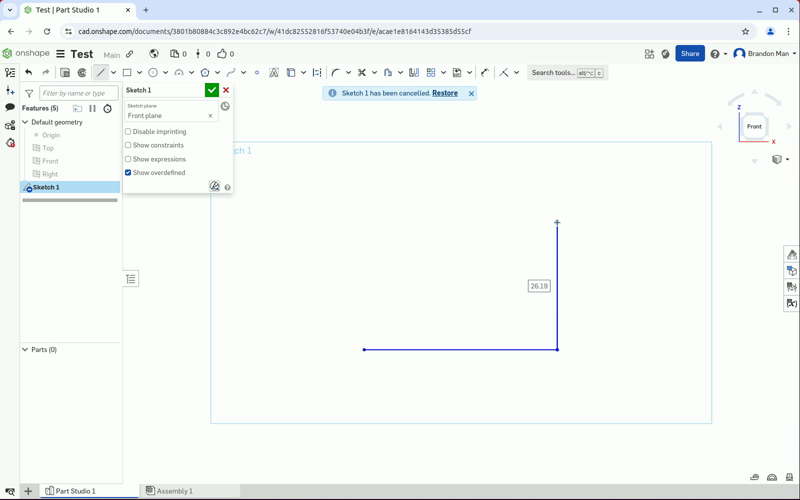
mouse_move(364, 222)
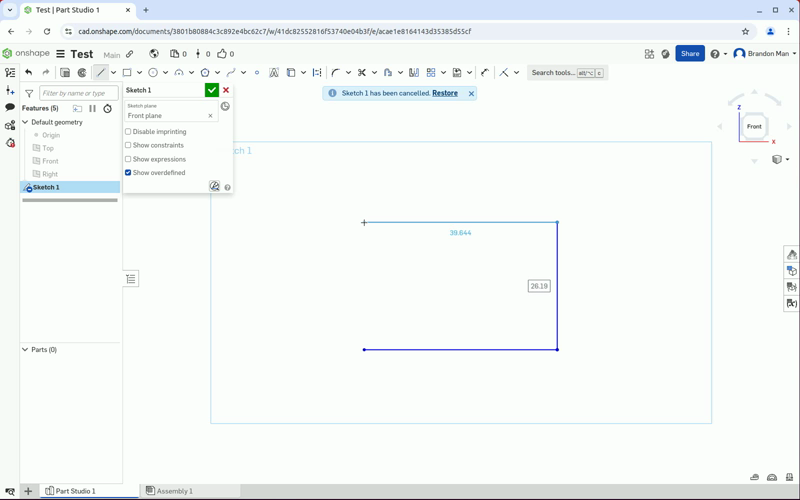
click(364, 222)
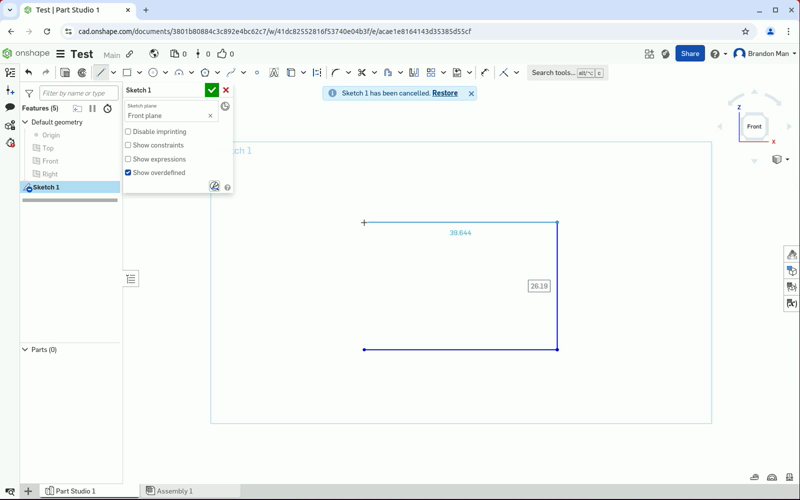
key_up(shift)
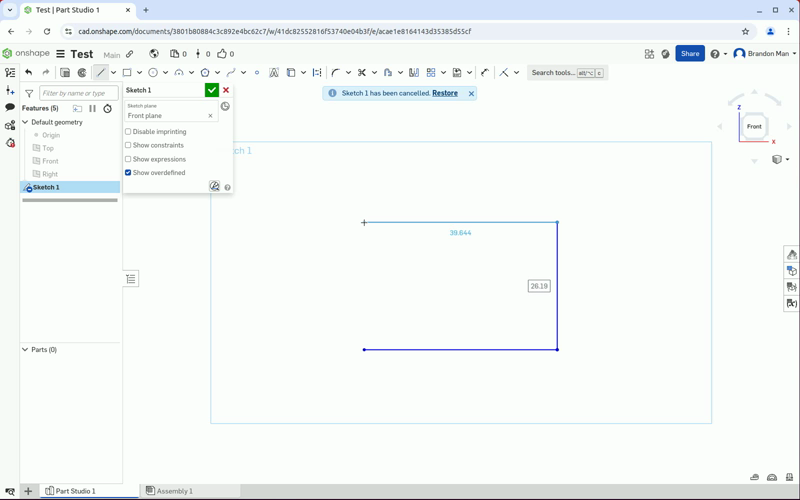
key_down(shift)
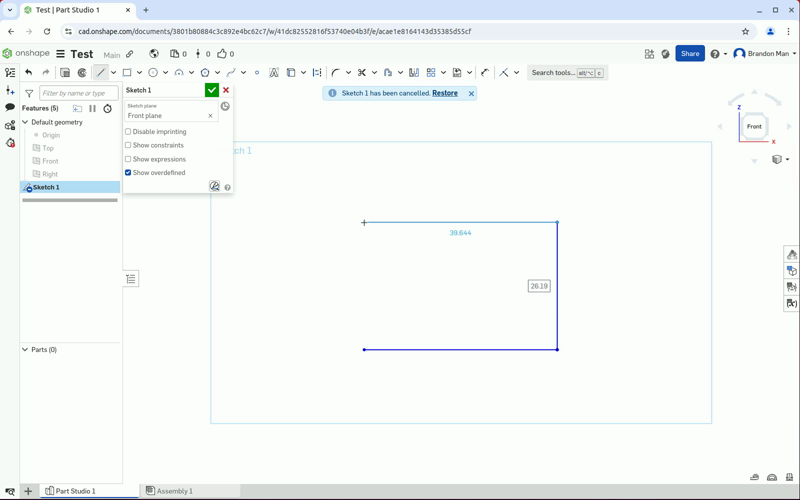
mouse_move(364, 349)
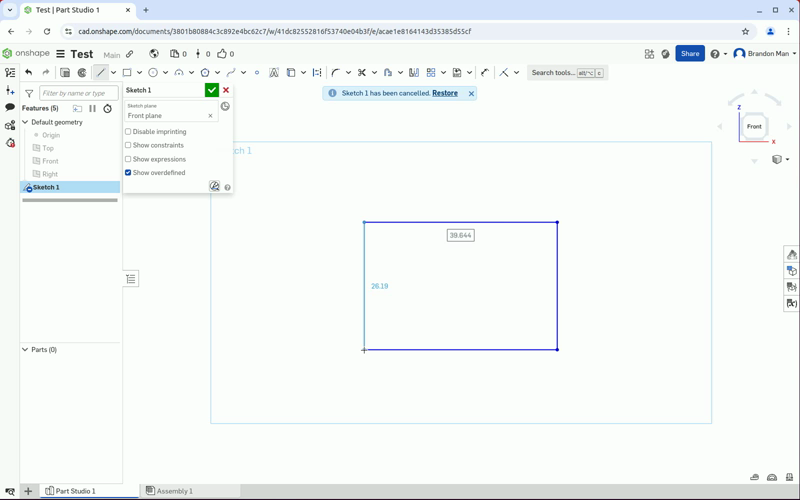
key_up(shift)
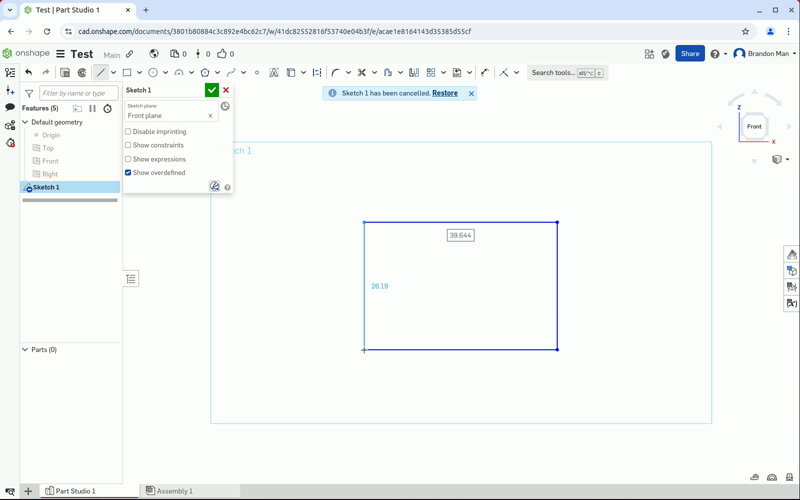
click(364, 349)
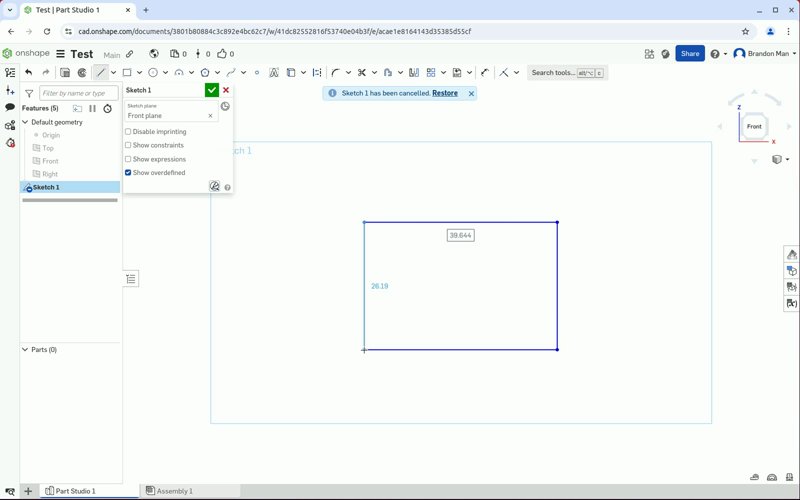
key(esc)
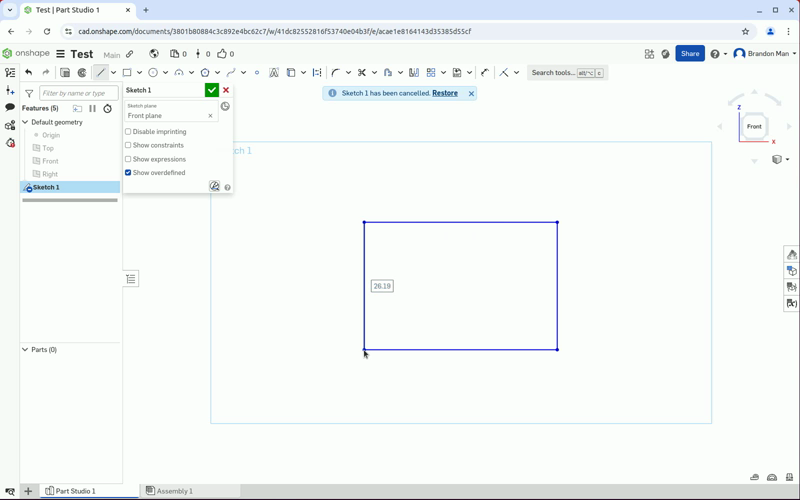
mouse_move(410, 286)
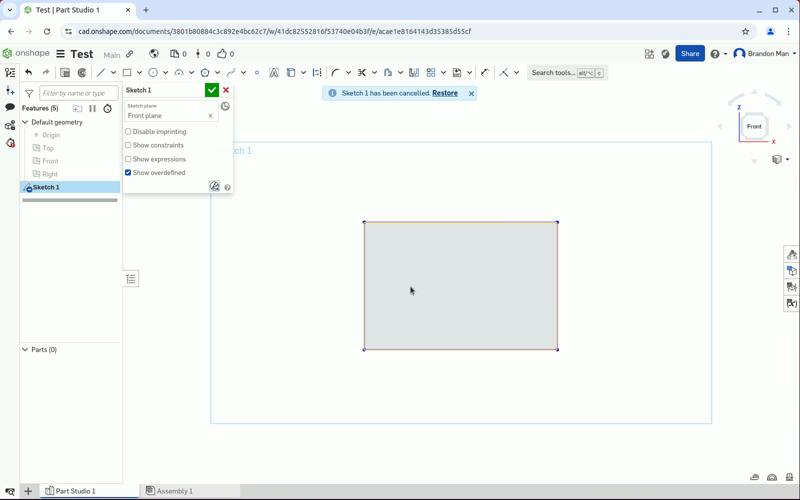
click(410, 286)
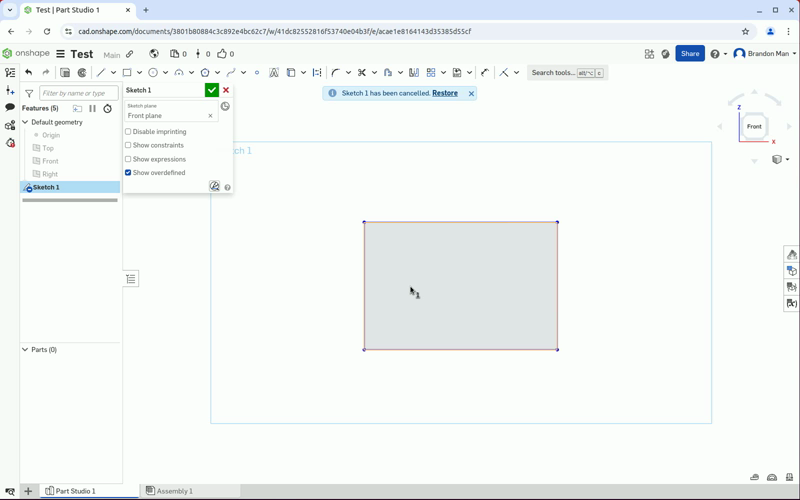
mouse_move(73, 352)
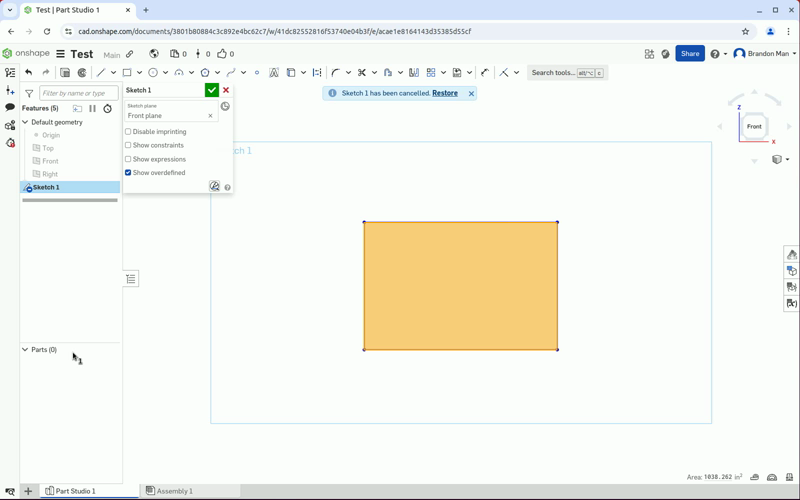
key(shift+y)
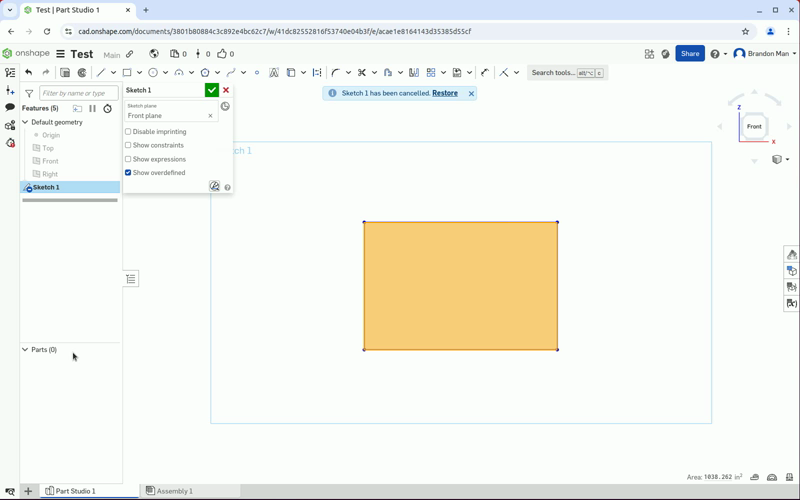
key(shift+e)
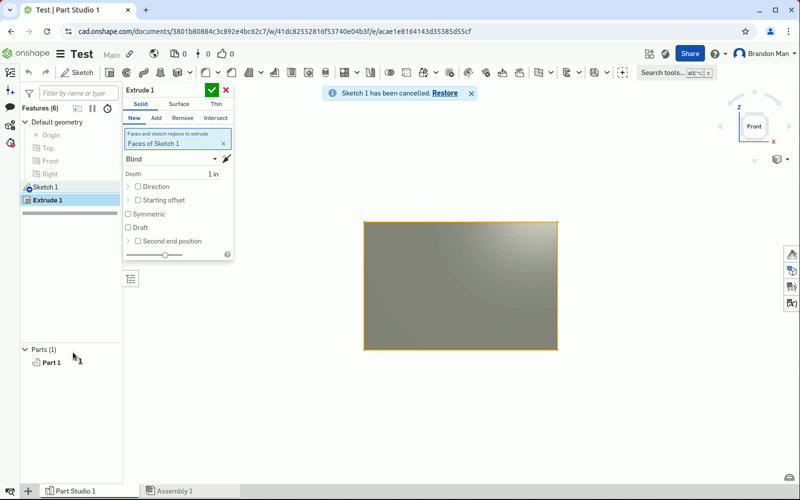
mouse_move(143, 106)
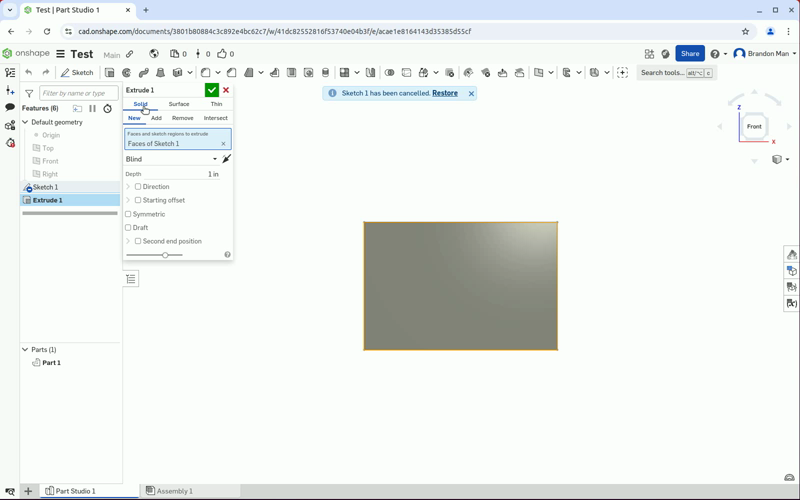
click(143, 106)
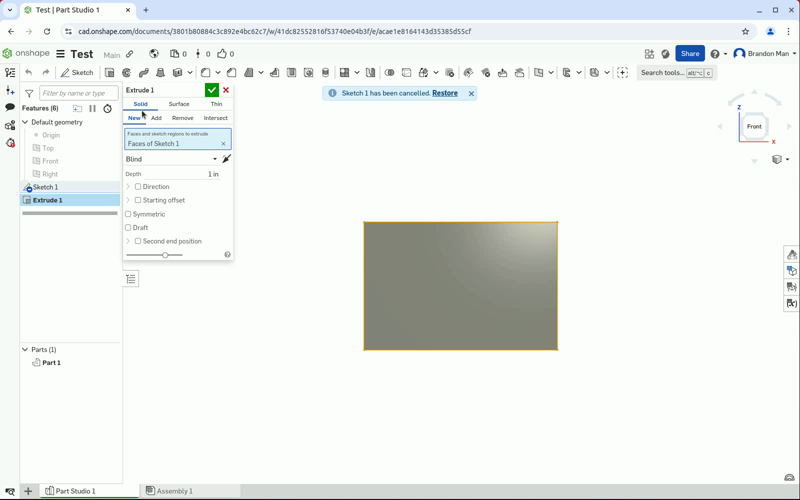
mouse_move(137, 120)
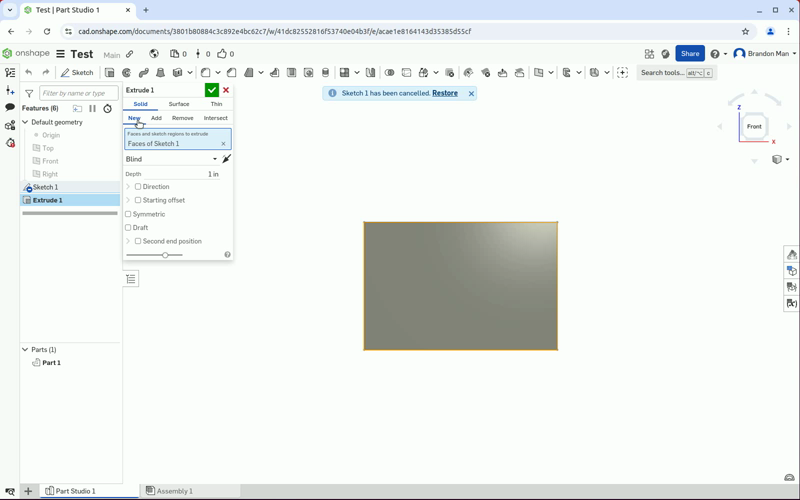
click(137, 120)
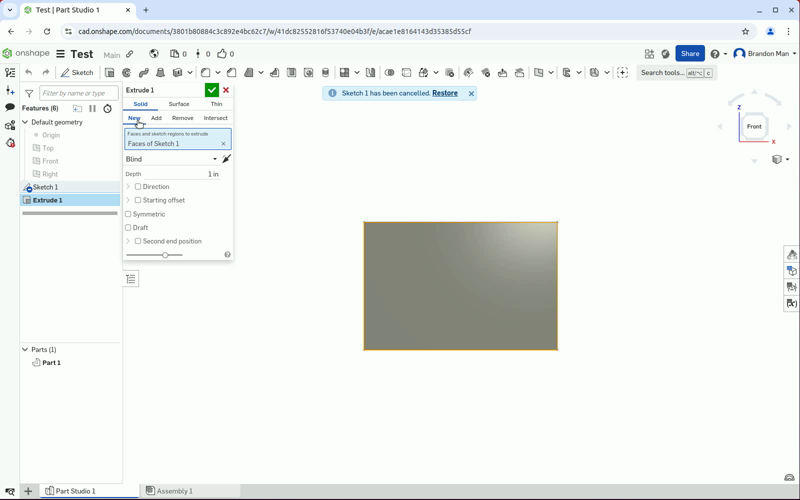
key(tab, 4)
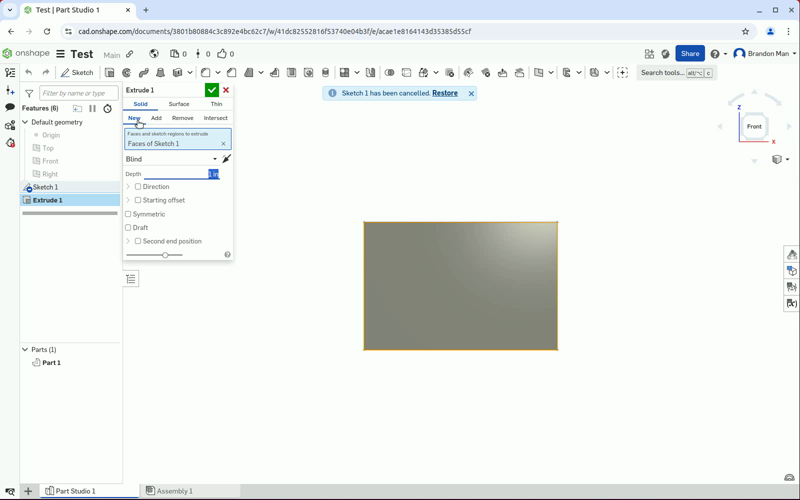
text(23.108)
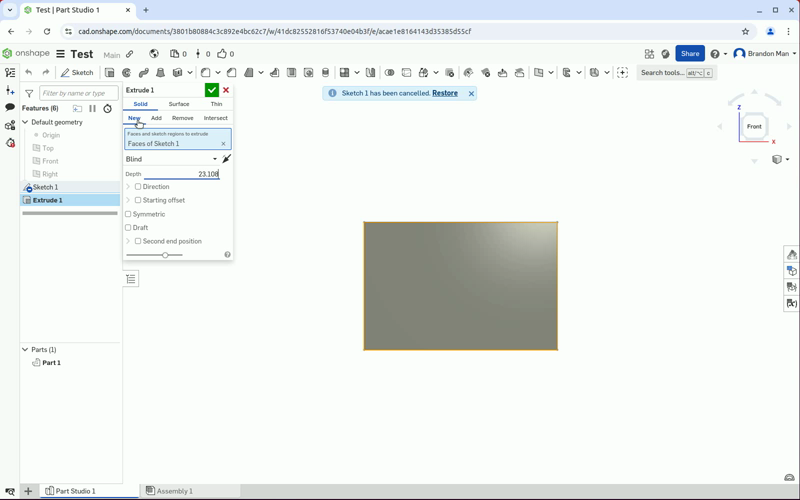
key(enter)
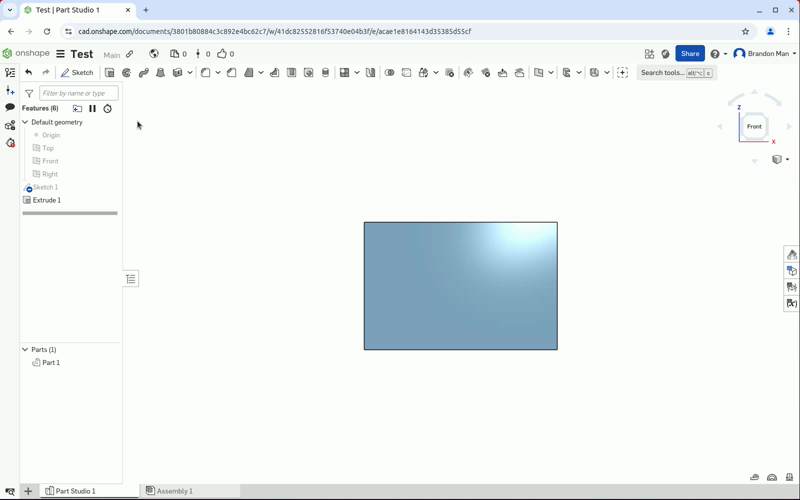
key(shift+h)
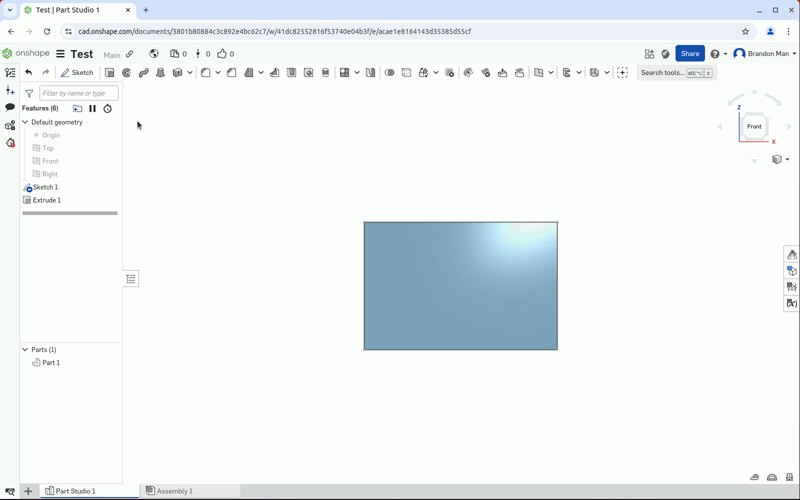
key(shift+h)
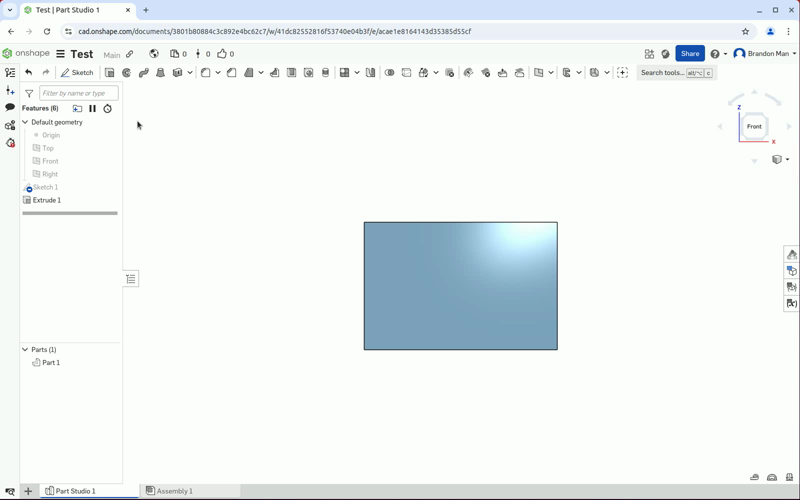
mouse_move(73, 189)
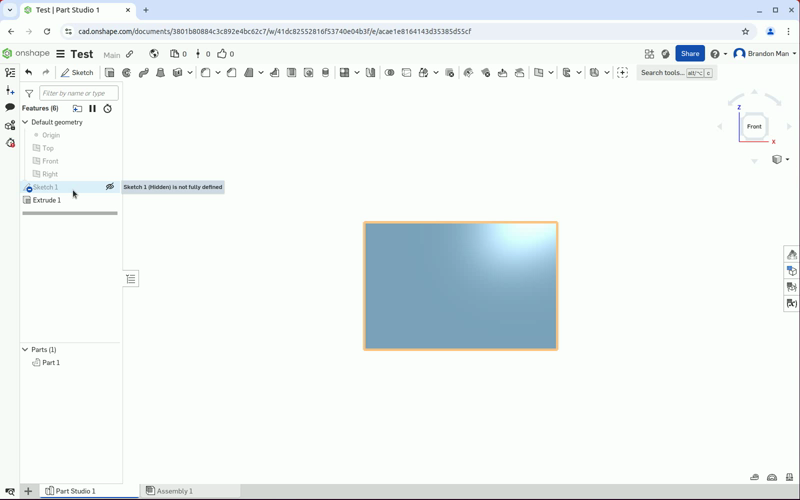
click(73, 189)
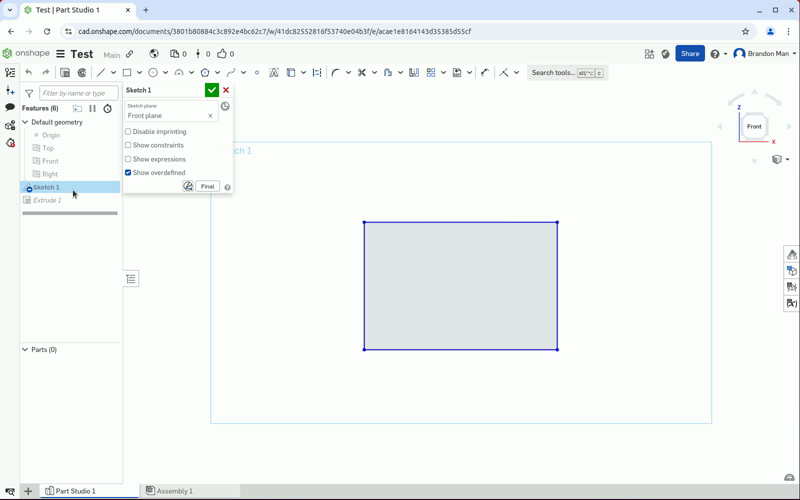
mouse_move(229, 92)
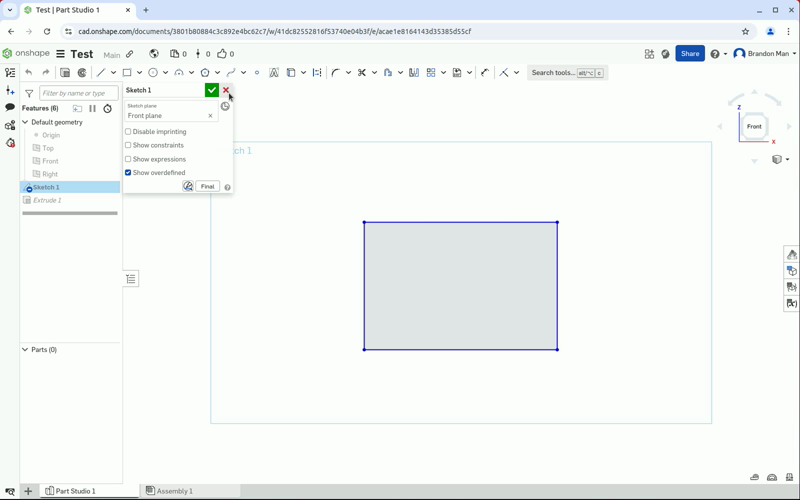
click(229, 92)
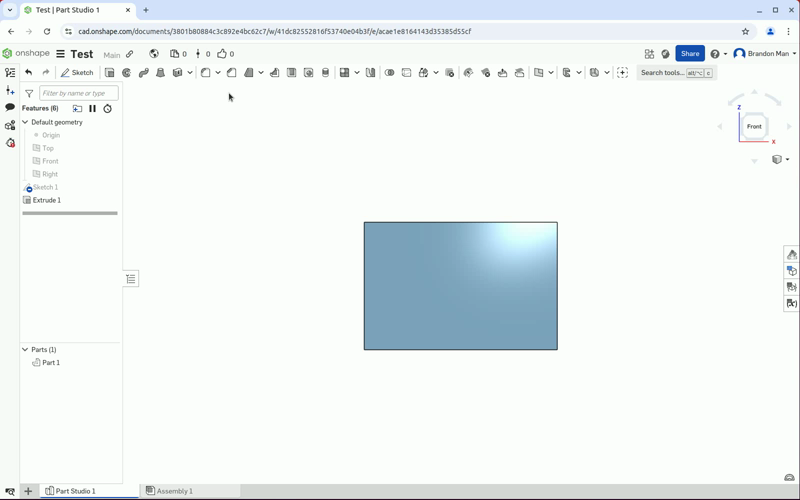
mouse_move(73, 352)
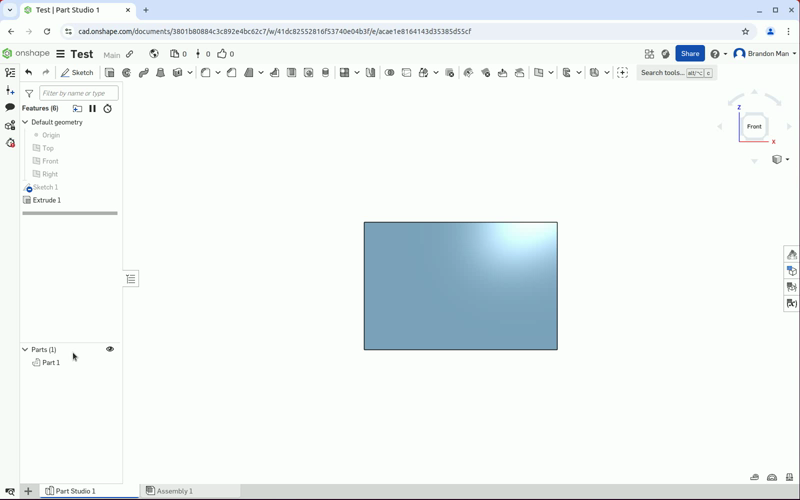
key(y)
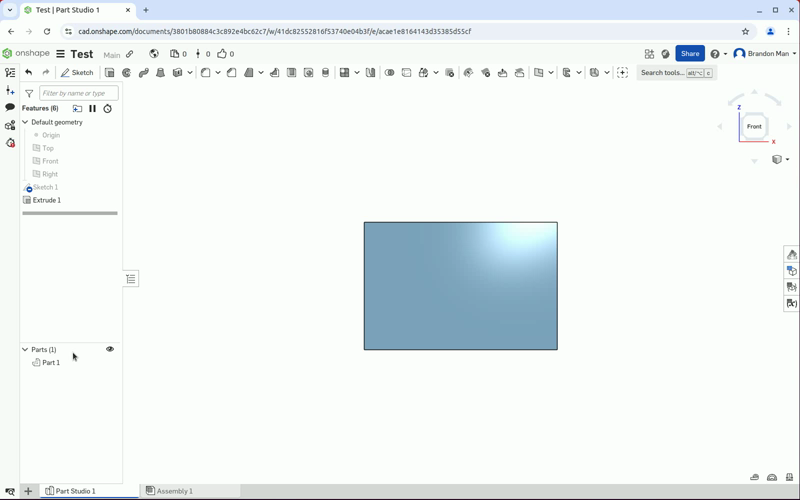
key(shift+p)
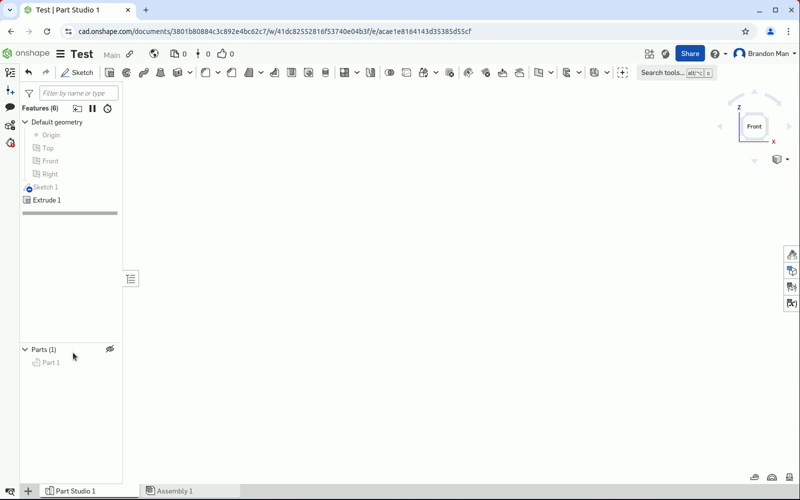
key(space)
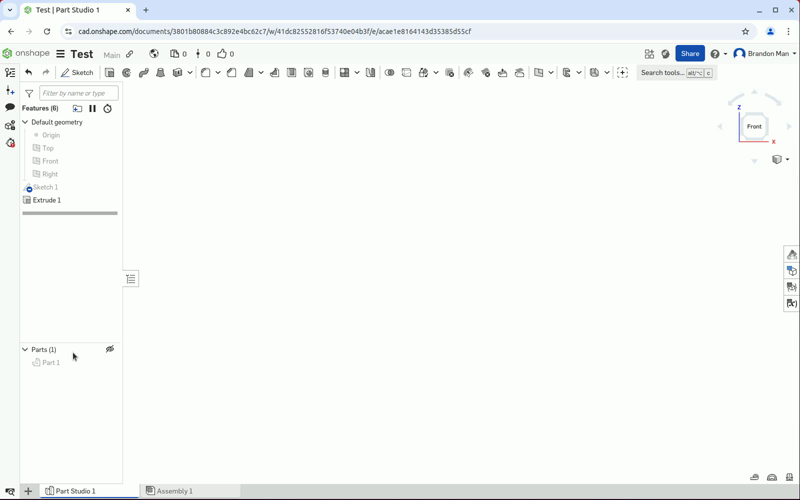
key_down(shift)
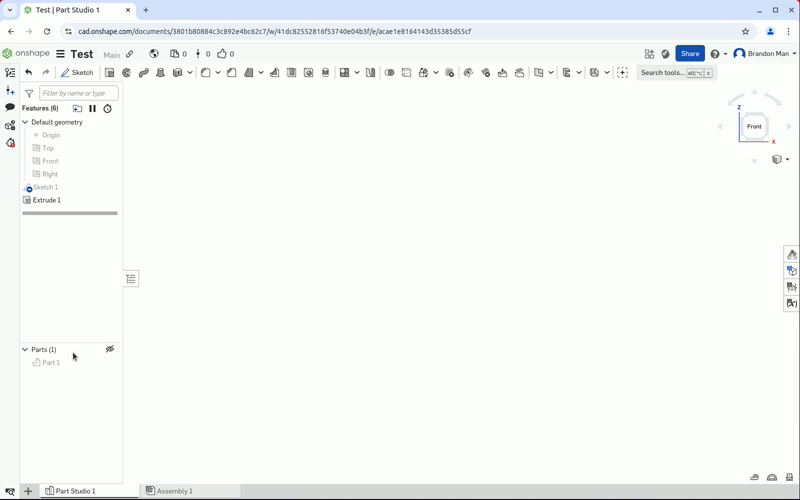
key(down)
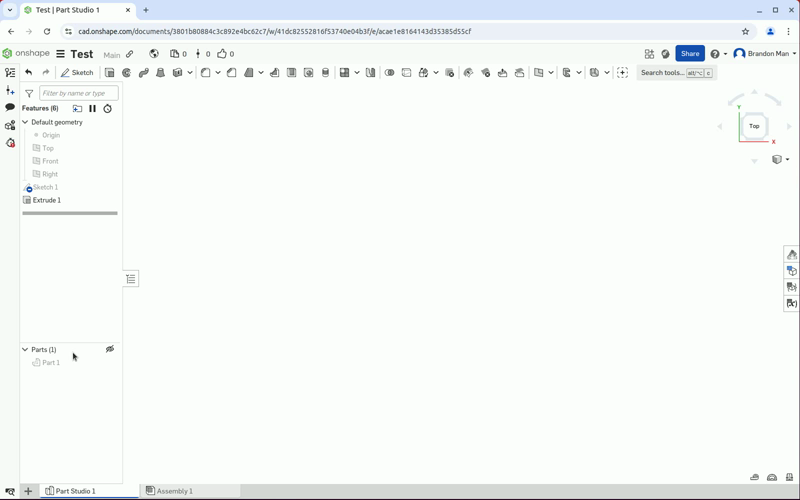
key_up(shift)
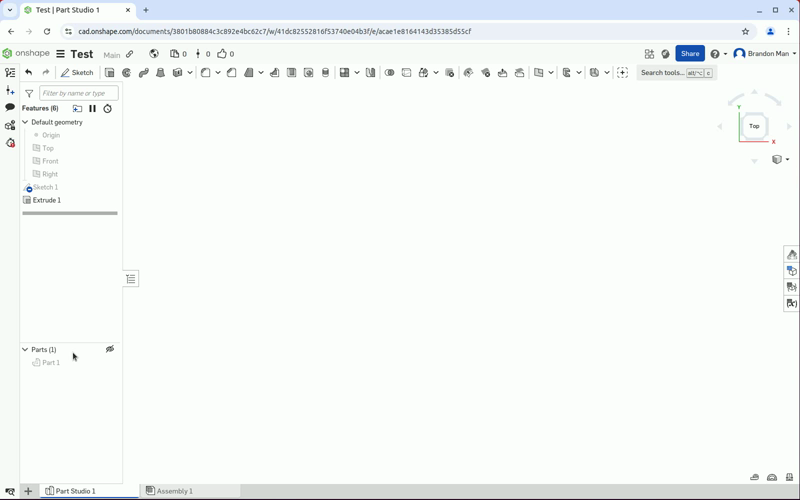
mouse_move(73, 352)
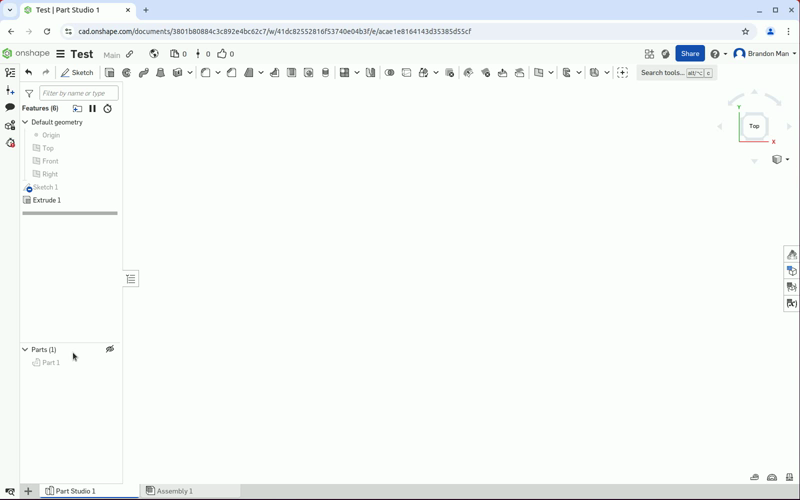
key(shift+y)
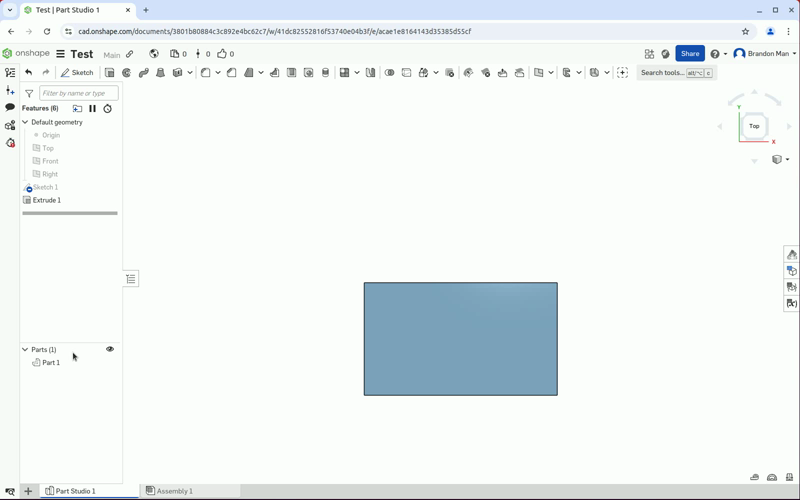
mouse_move(541, 75)
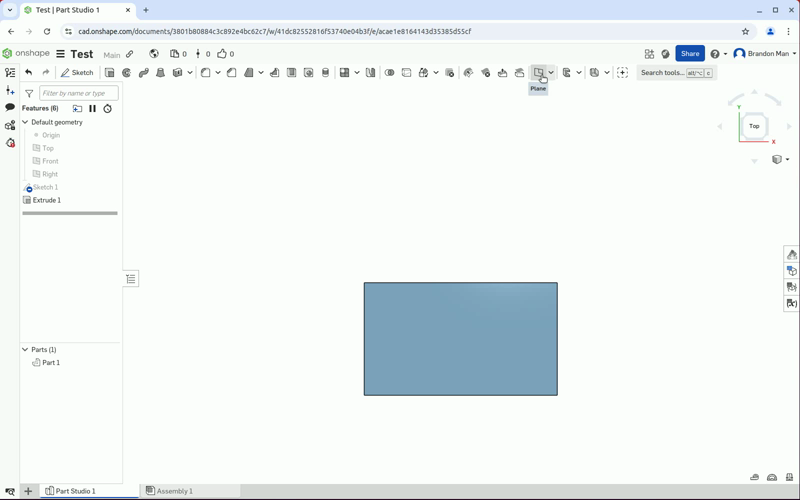
click(541, 75)
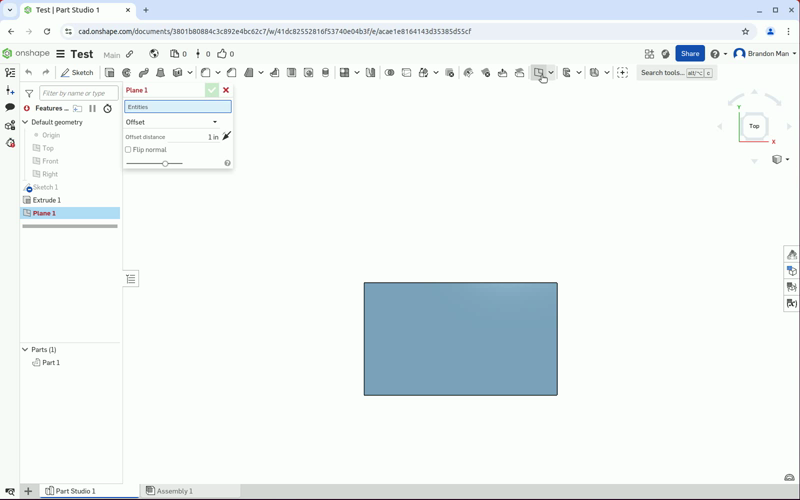
mouse_move(73, 150)
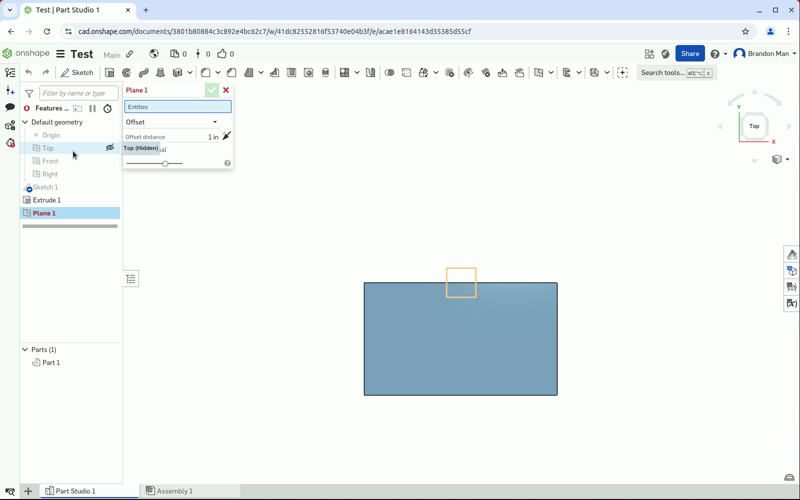
click(73, 150)
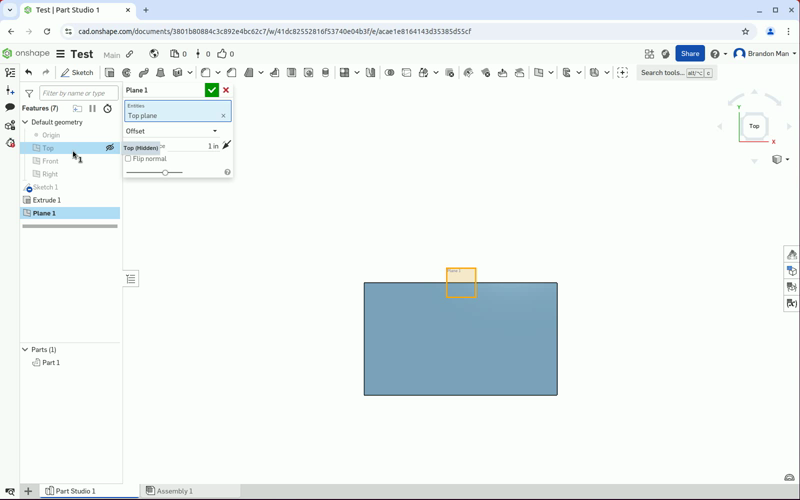
key(tab, 2)
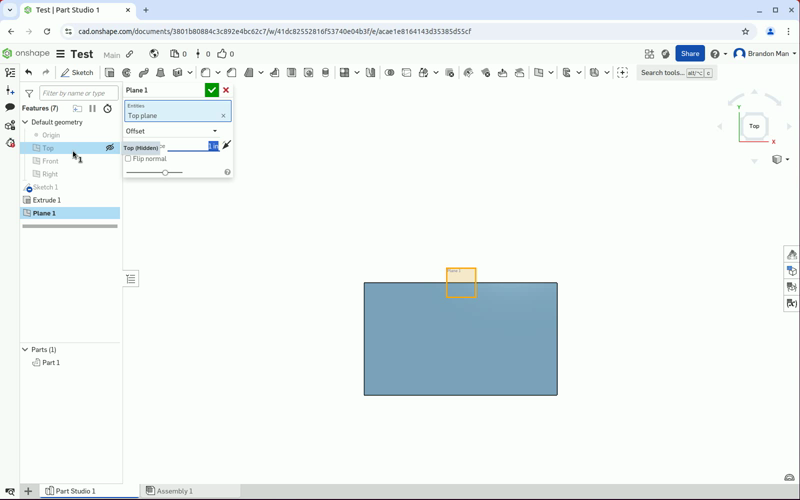
text(12.756)
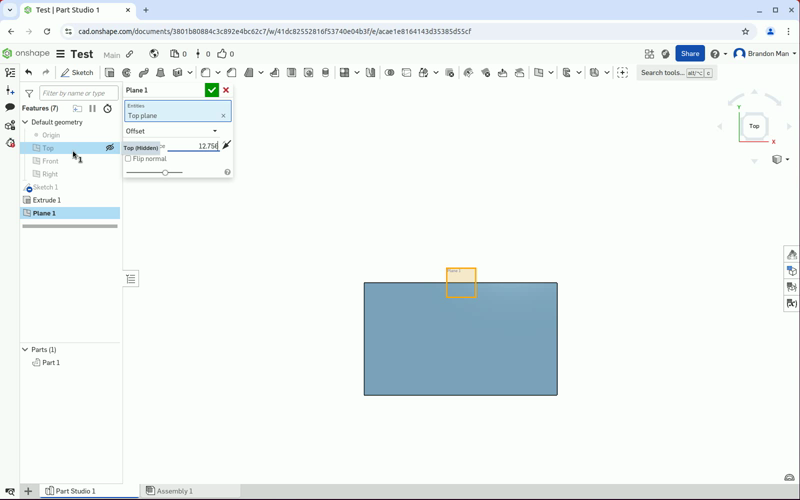
key(enter, 2)
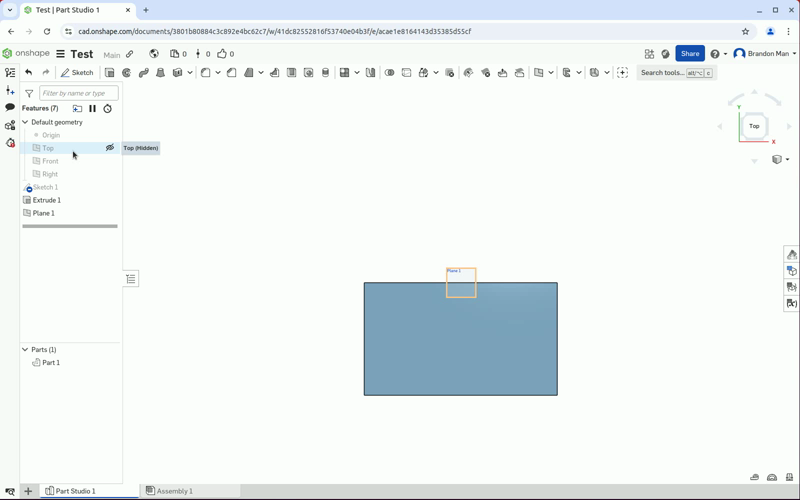
key(shift+s)
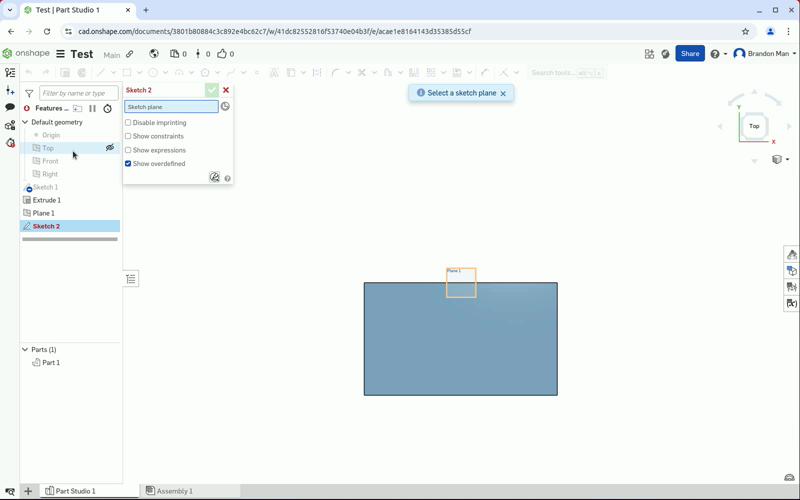
mouse_move(73, 215)
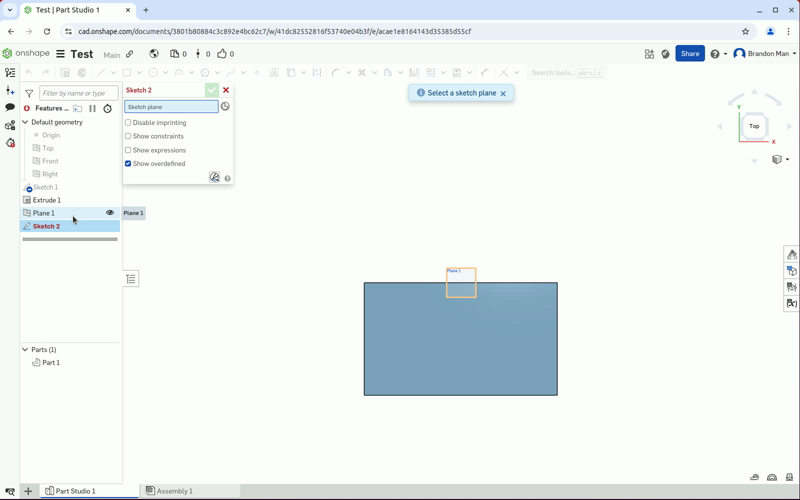
click(73, 215)
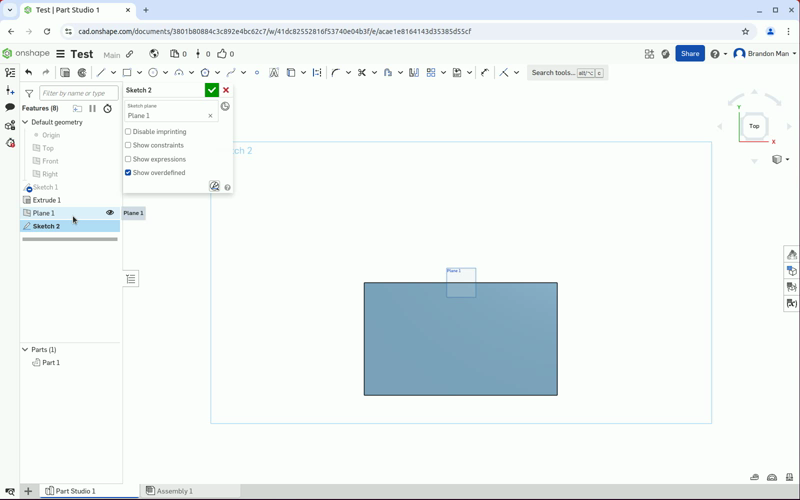
mouse_move(73, 352)
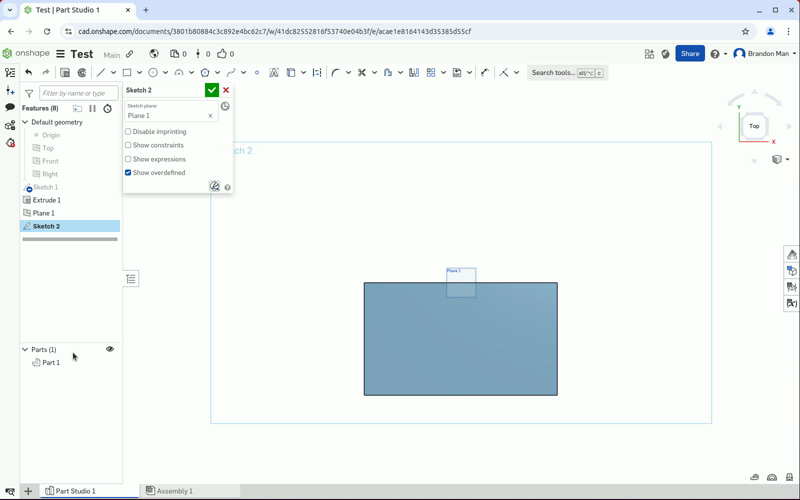
key(y)
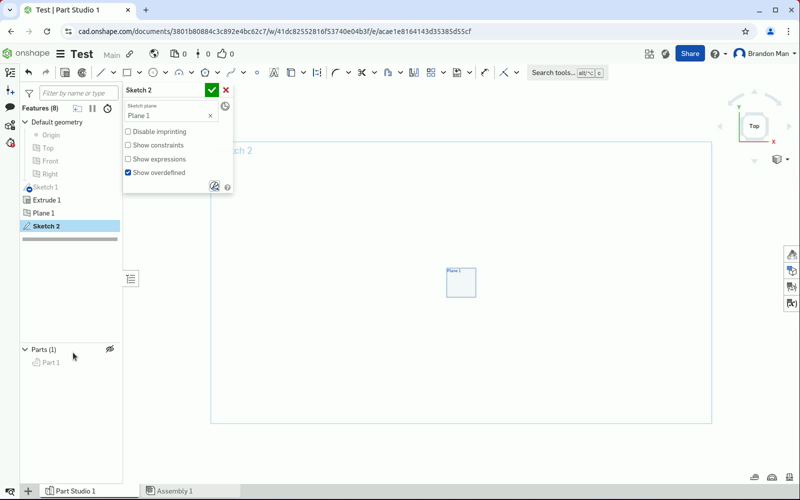
key(l)
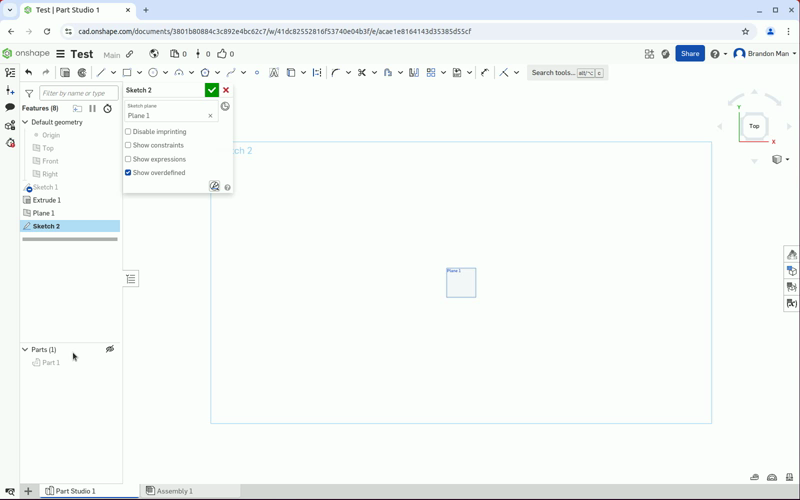
key_down(shift)
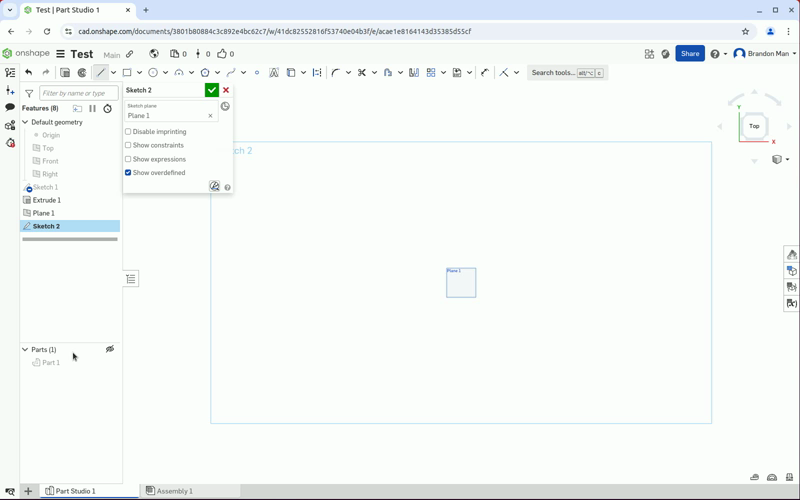
mouse_move(364, 386)
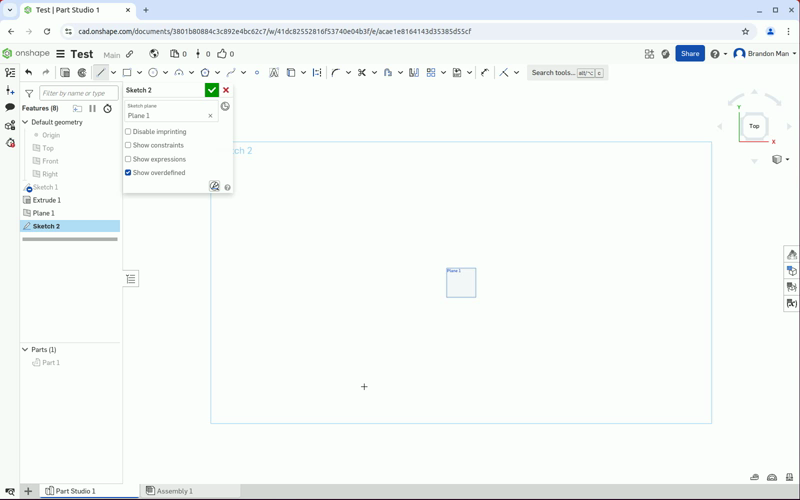
click(364, 386)
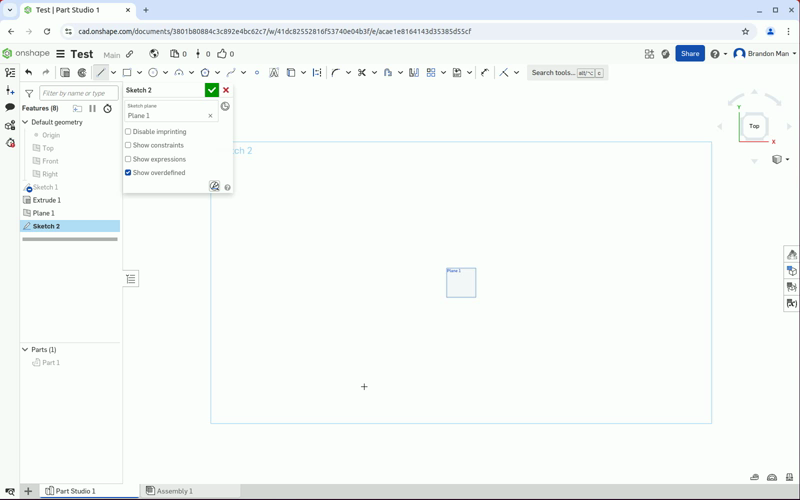
key_up(shift)
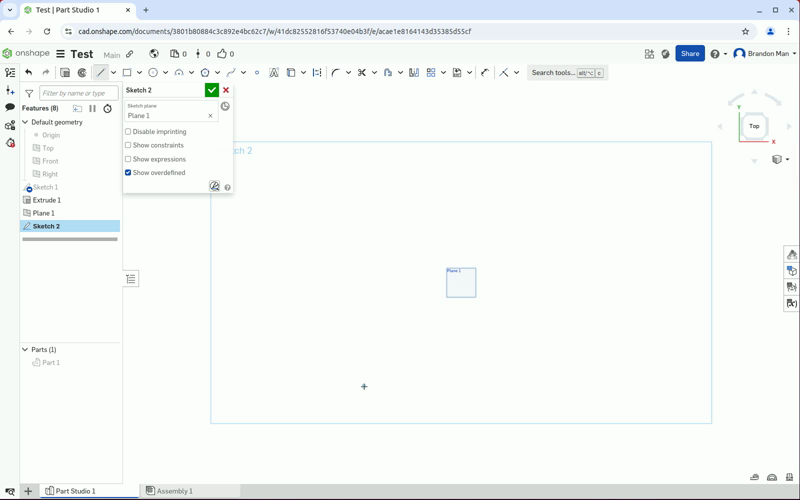
key_down(shift)
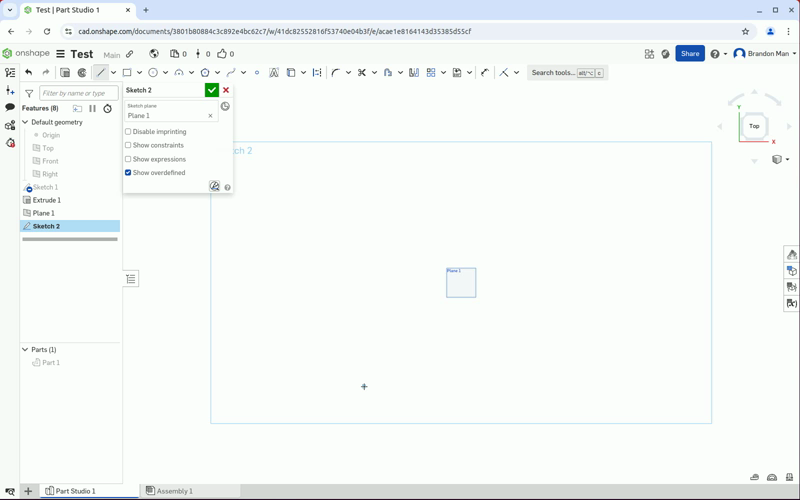
mouse_move(394, 386)
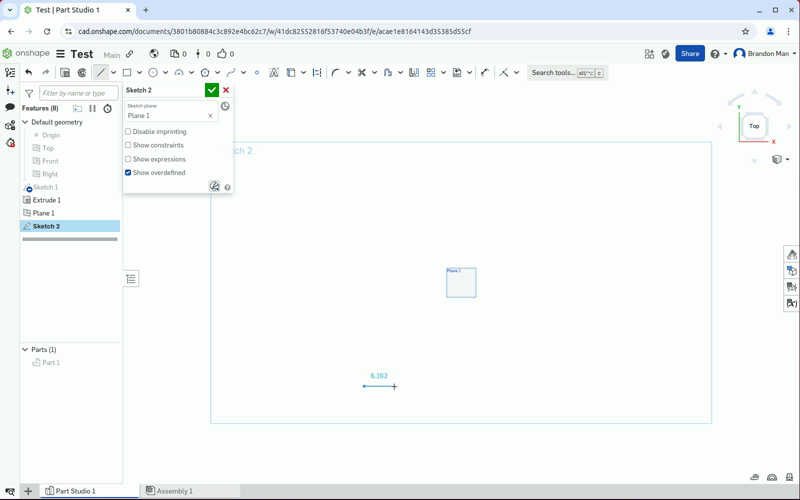
mouse_move(390, 386)
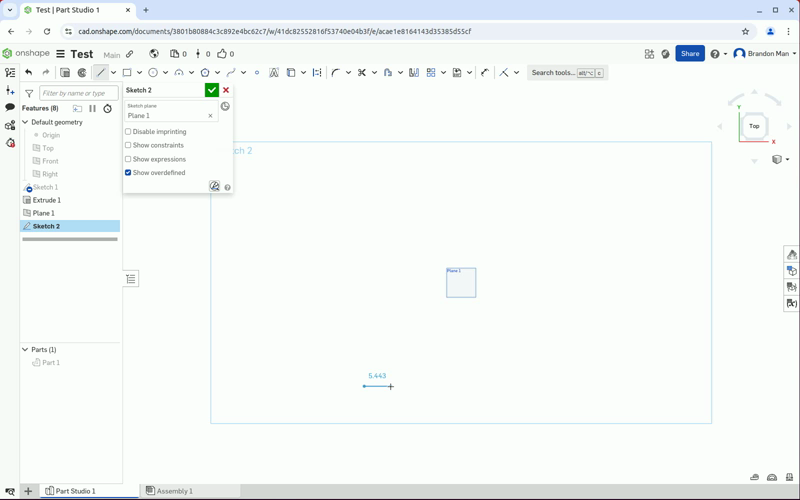
click(390, 386)
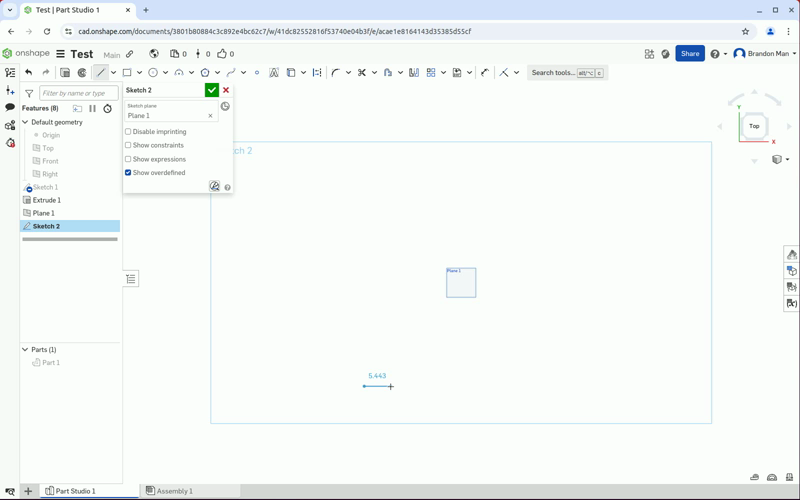
key_up(shift)
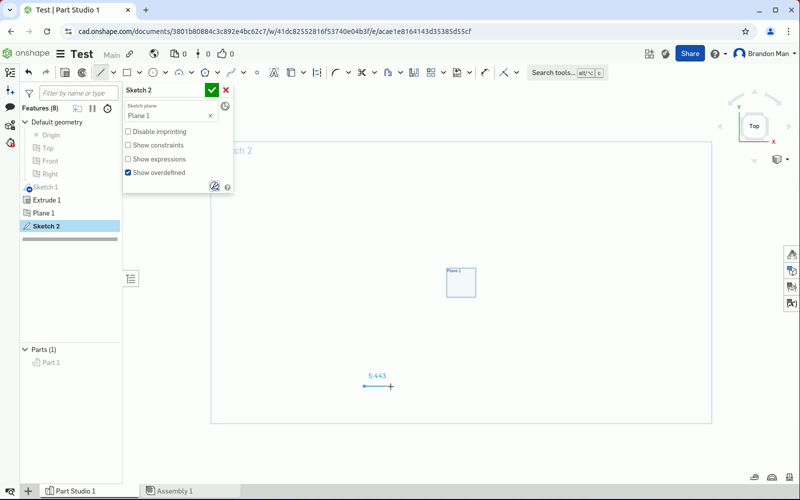
key_down(shift)
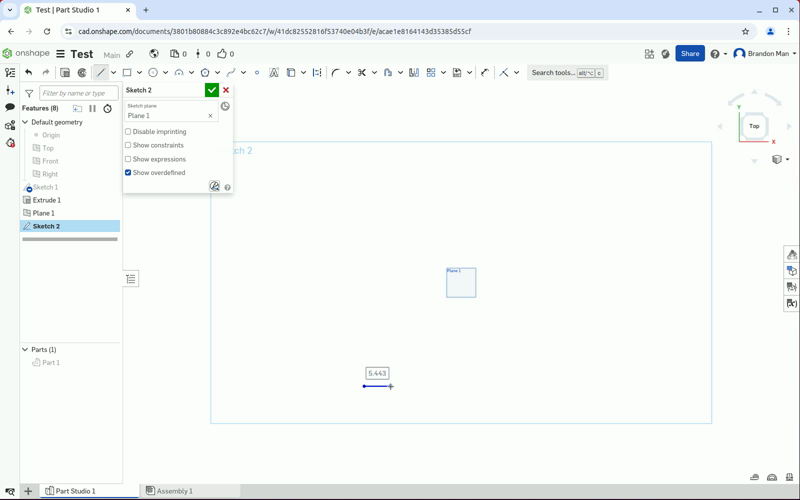
mouse_move(390, 282)
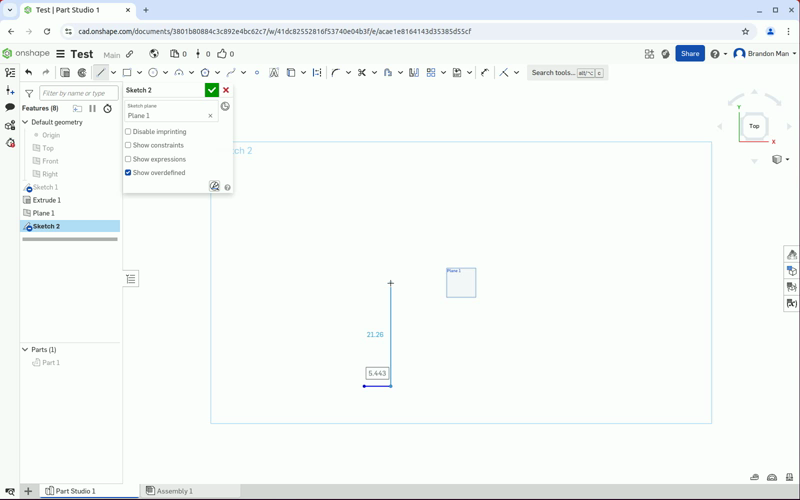
click(390, 282)
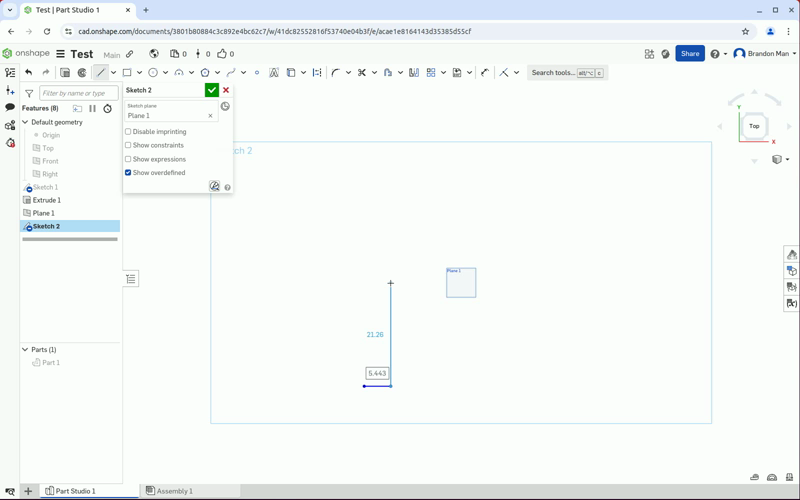
key_up(shift)
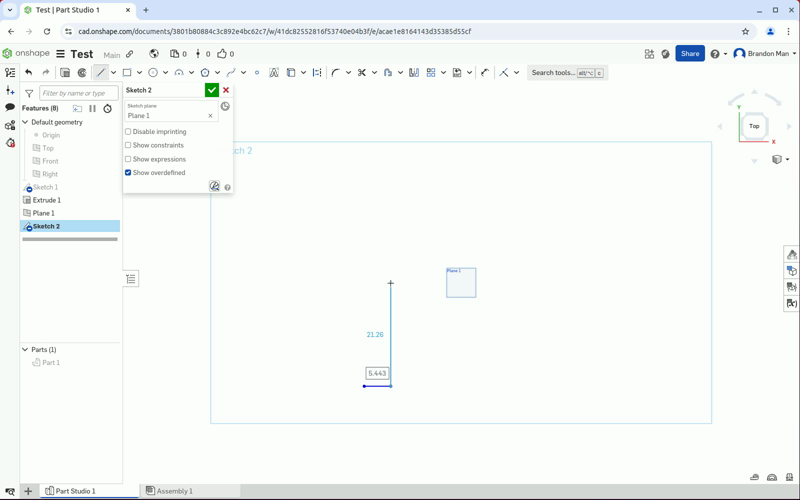
key_down(shift)
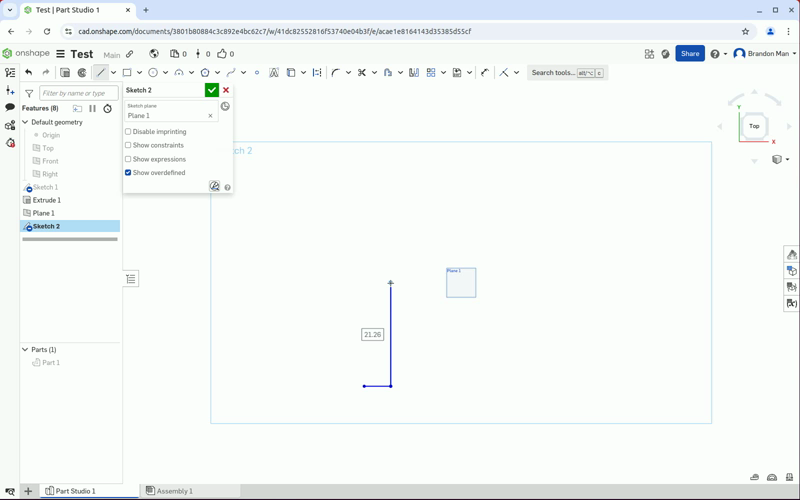
mouse_move(420, 282)
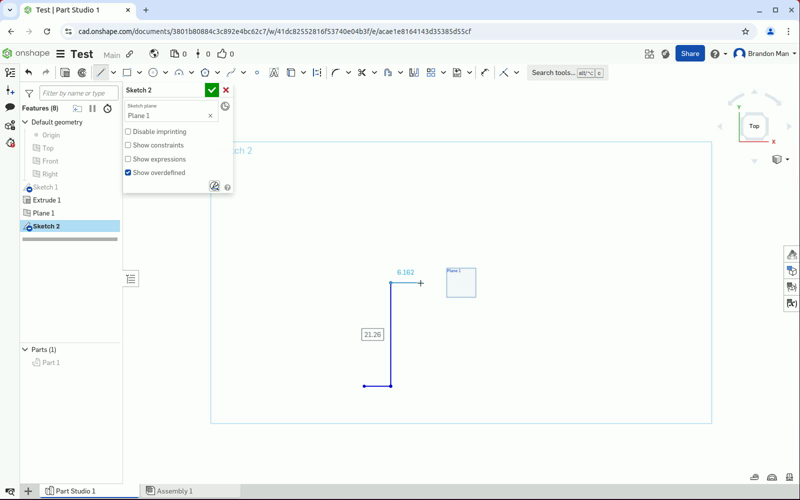
mouse_move(364, 282)
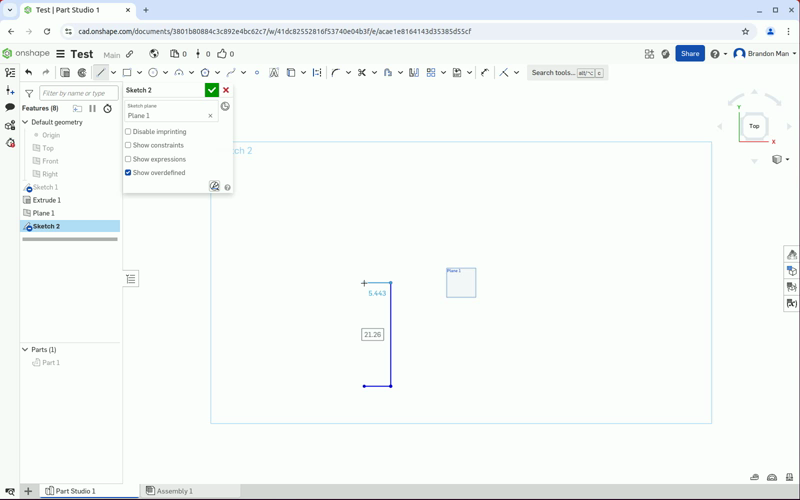
click(364, 282)
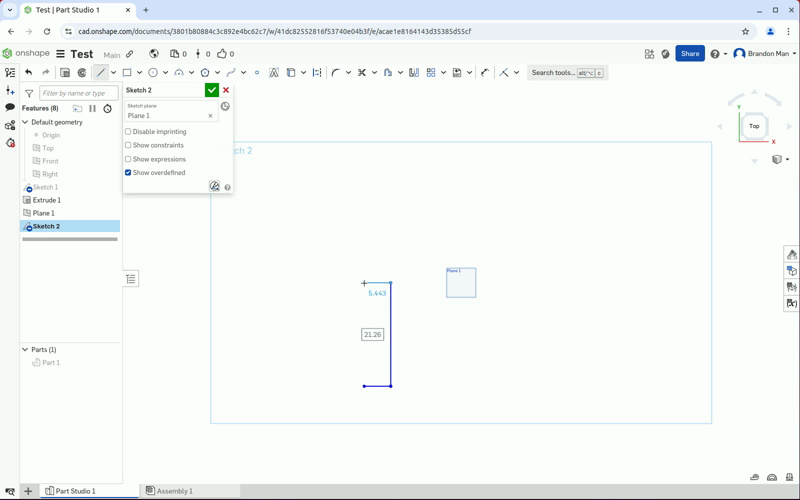
key_up(shift)
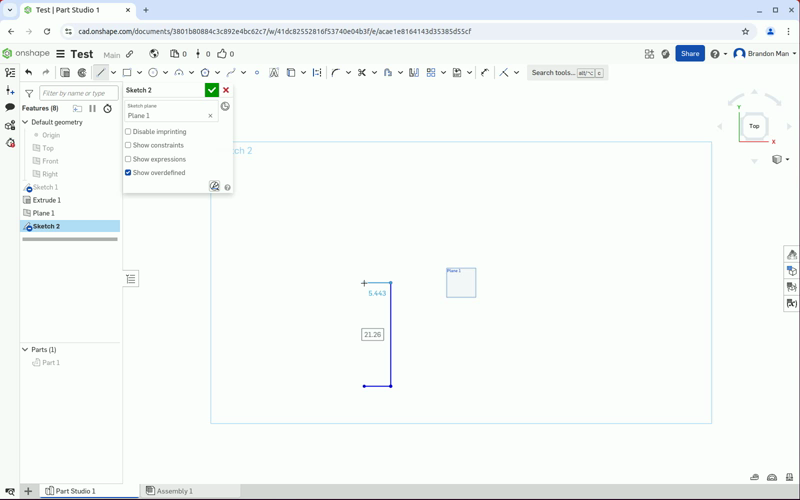
key_down(shift)
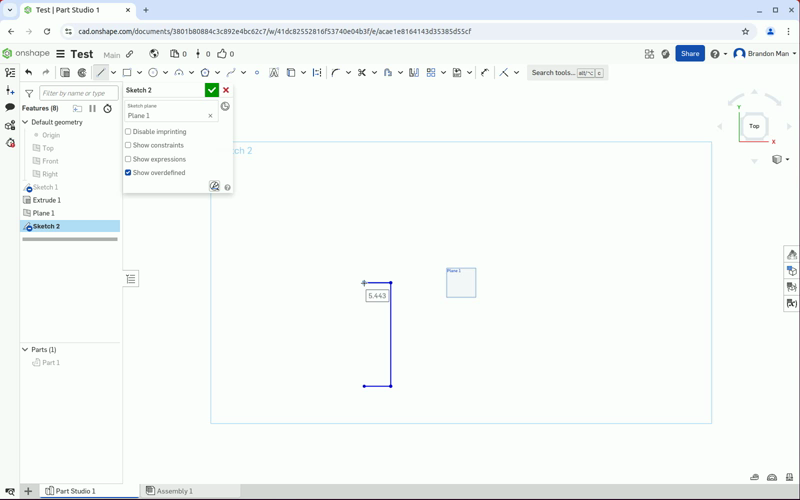
mouse_move(364, 386)
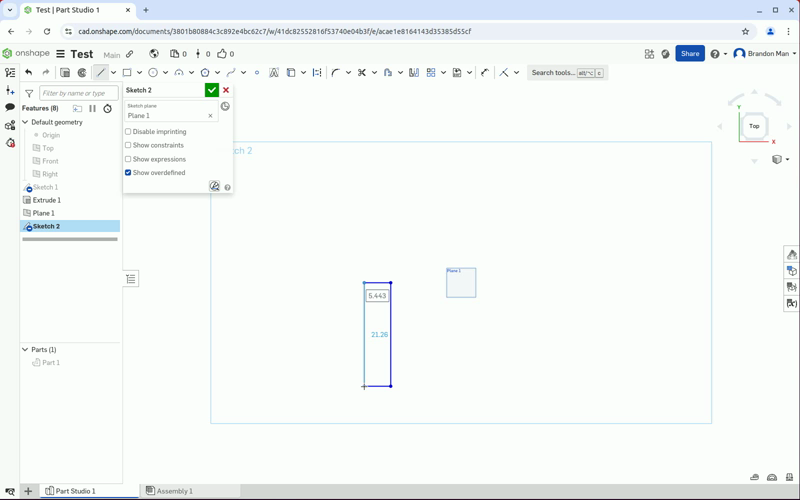
key_up(shift)
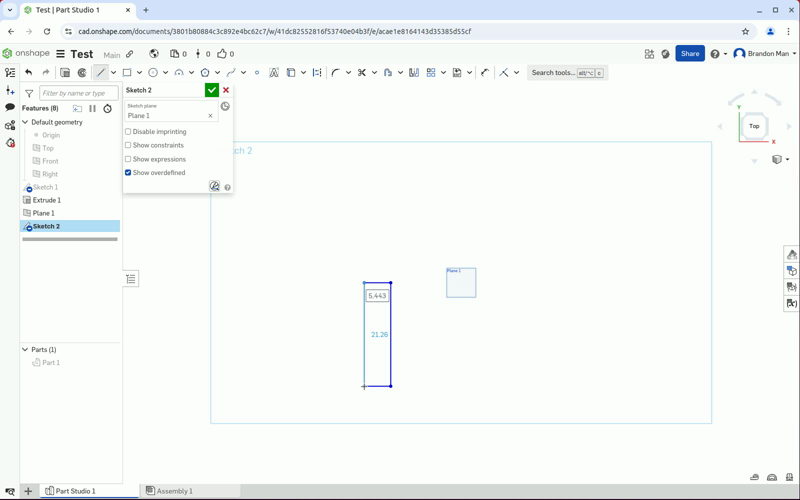
click(364, 386)
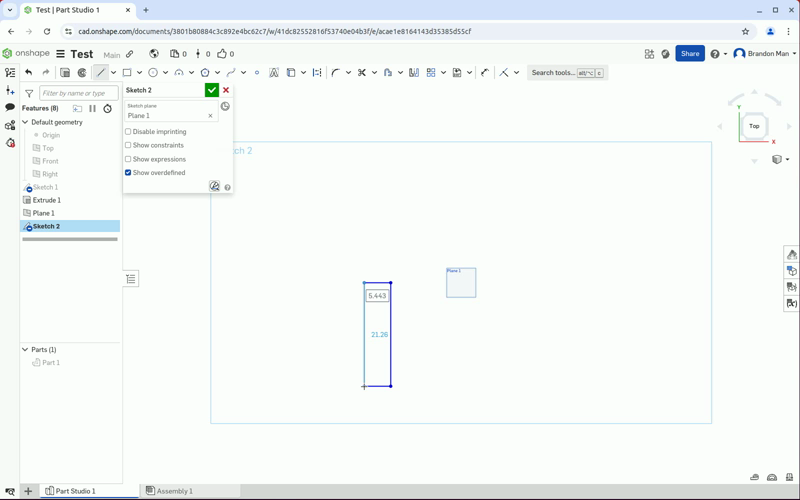
key(esc)
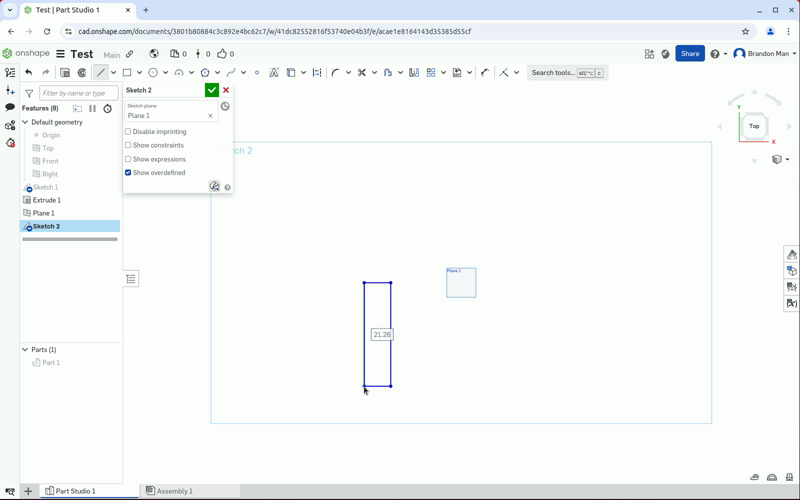
mouse_move(385, 365)
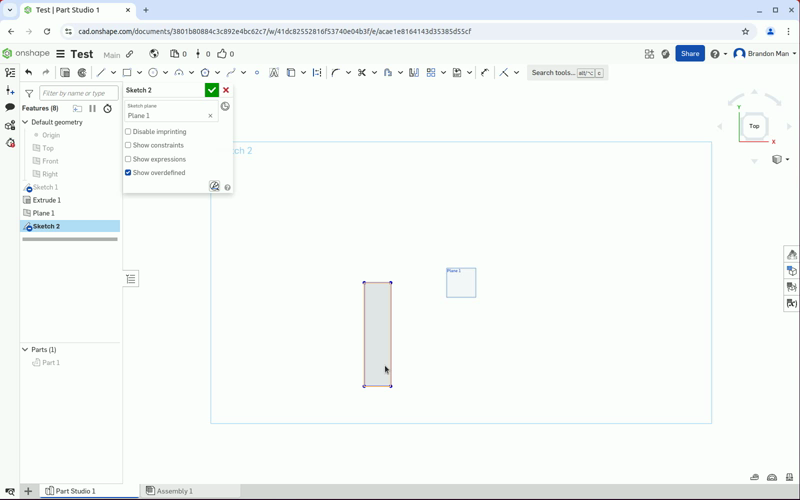
click(385, 365)
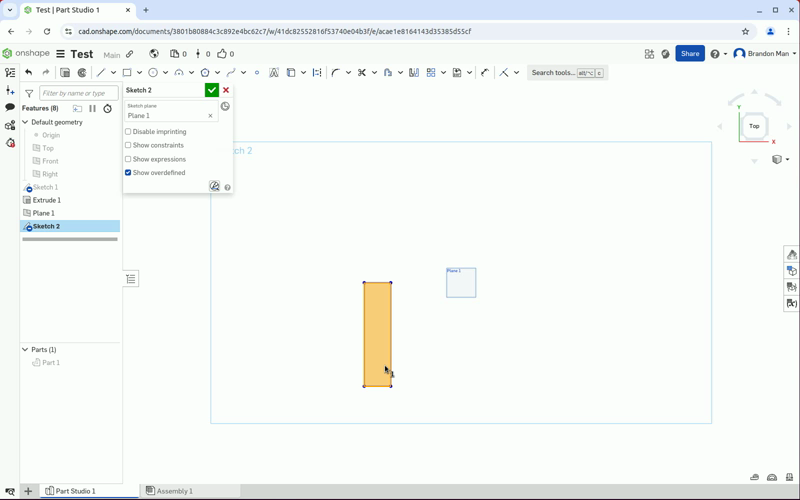
mouse_move(73, 352)
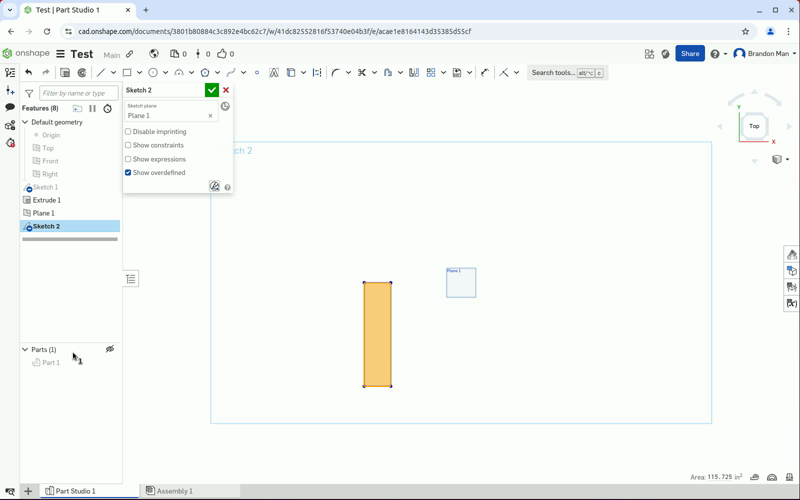
key(shift+y)
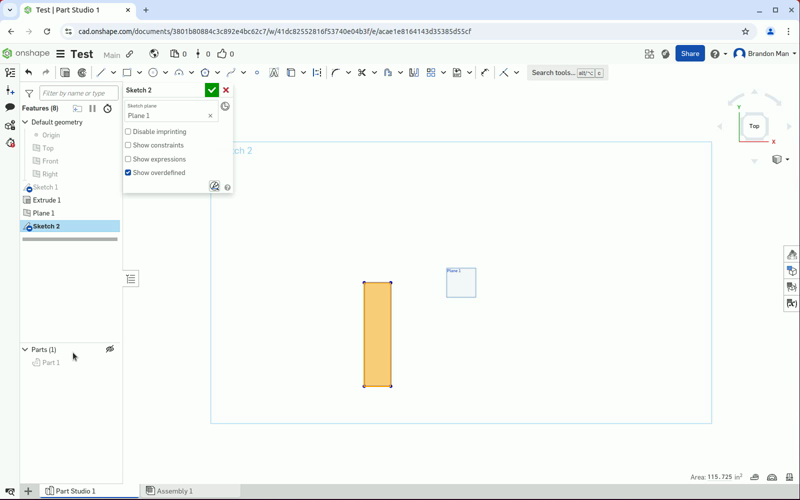
key(shift+e)
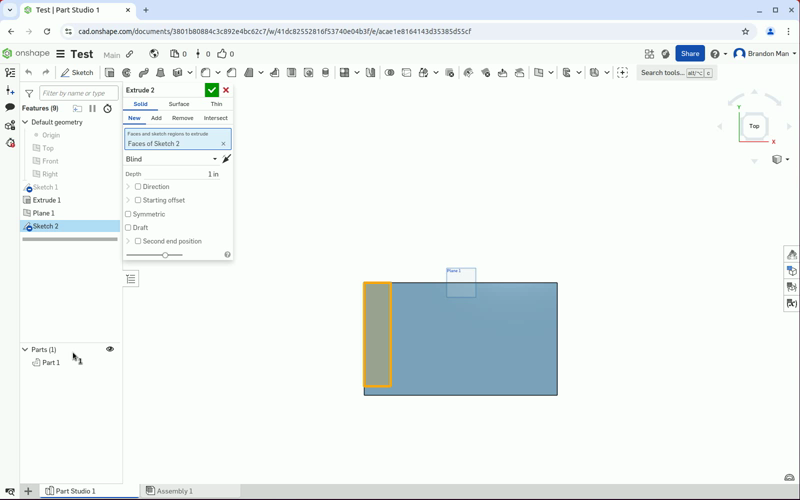
mouse_move(143, 106)
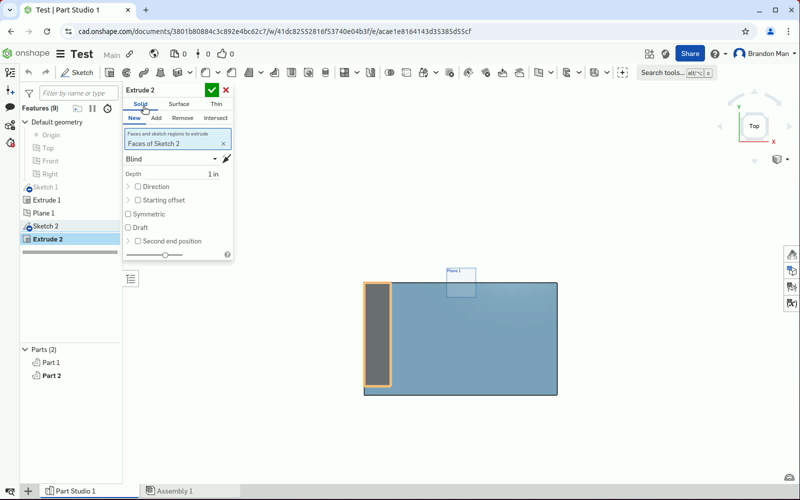
click(143, 106)
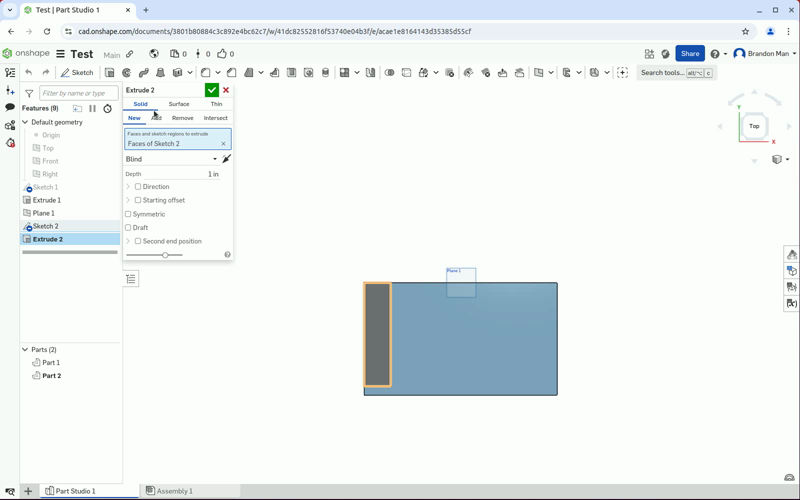
mouse_move(186, 120)
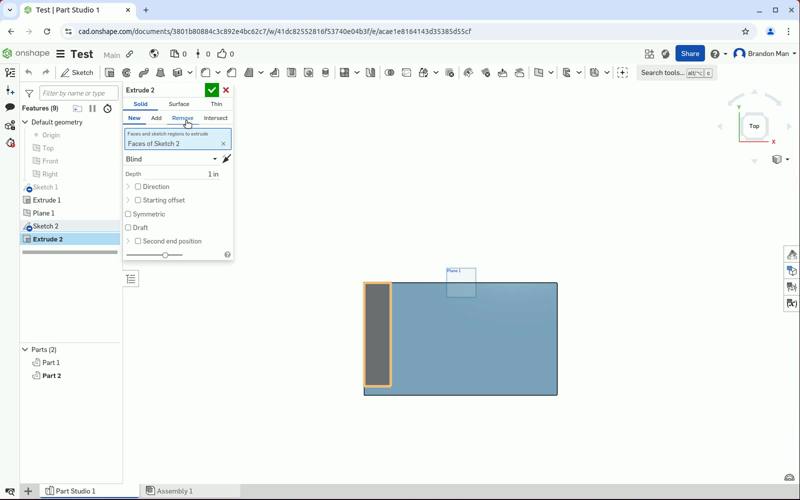
click(186, 120)
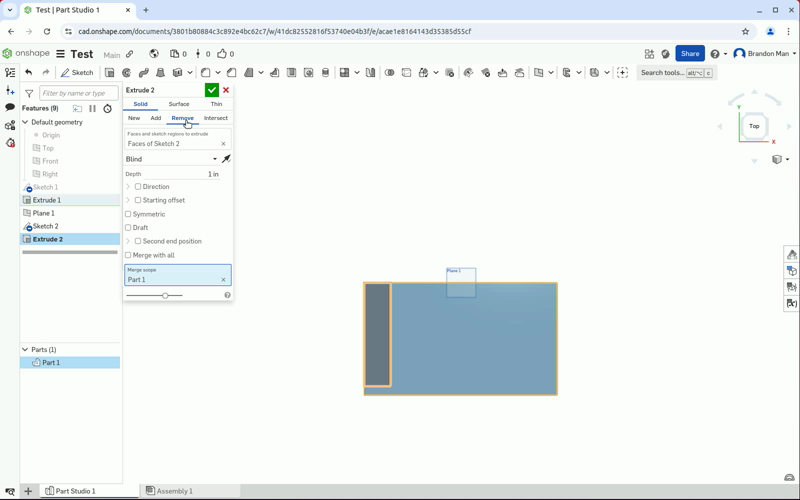
key(tab, 4)
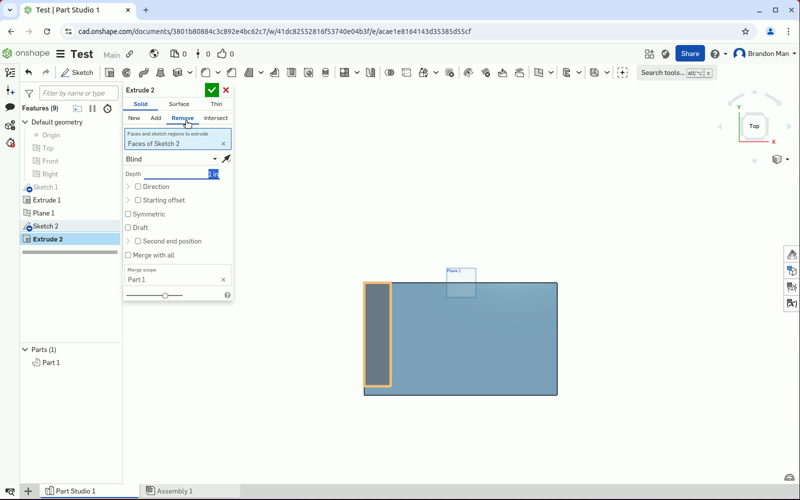
text(26.478)
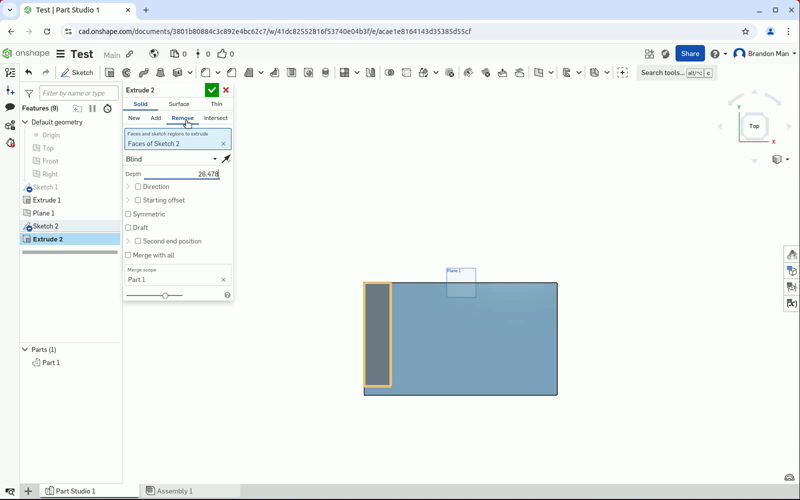
key(tab, 6)
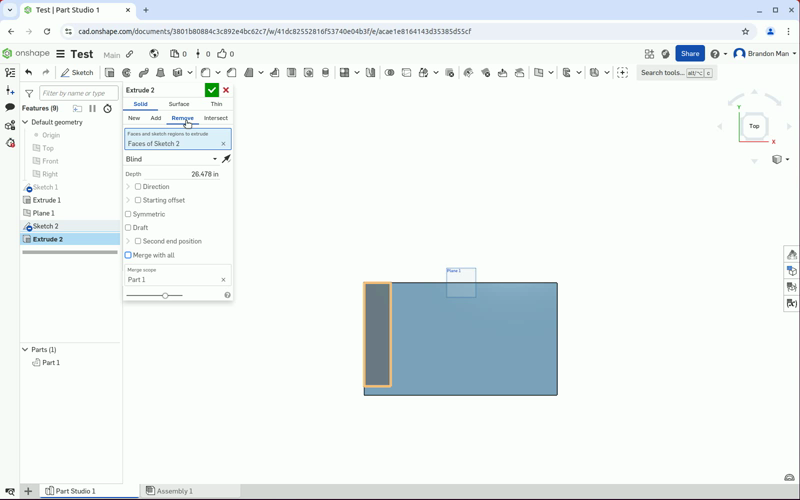
key(space)
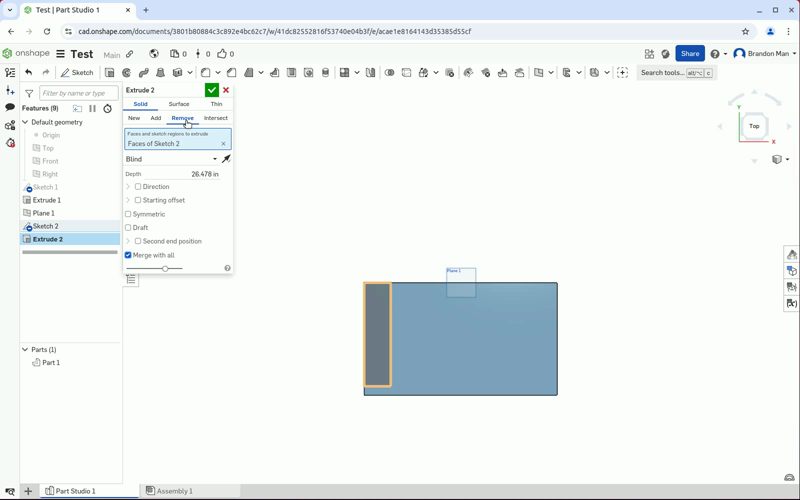
key(enter)
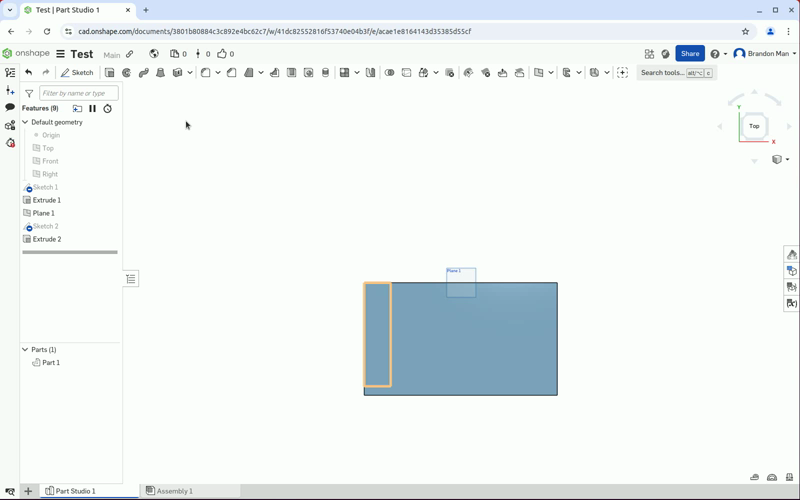
key(shift+h)
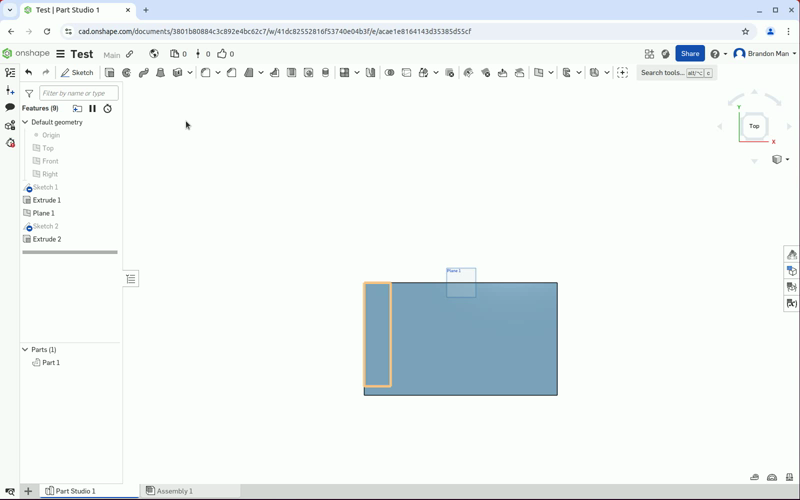
key(shift+h)
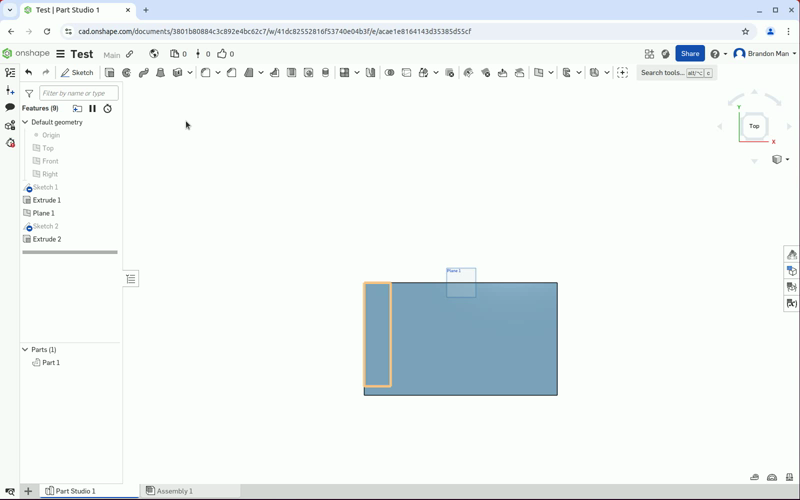
key(shift+7)
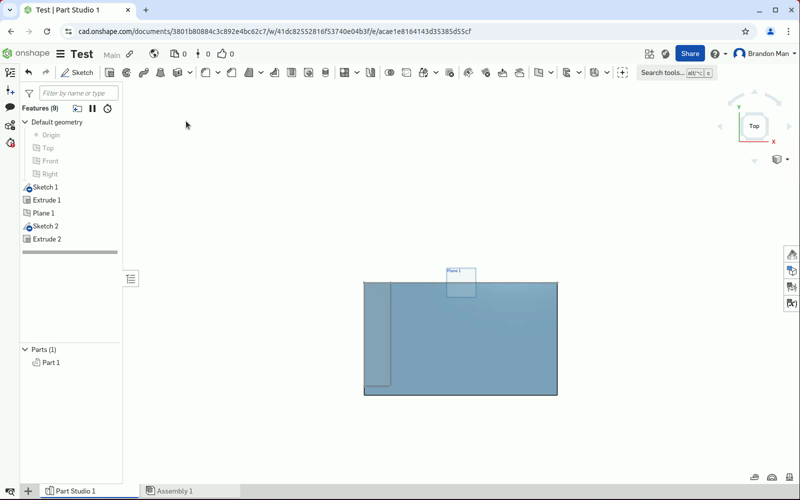
key(up, 3)
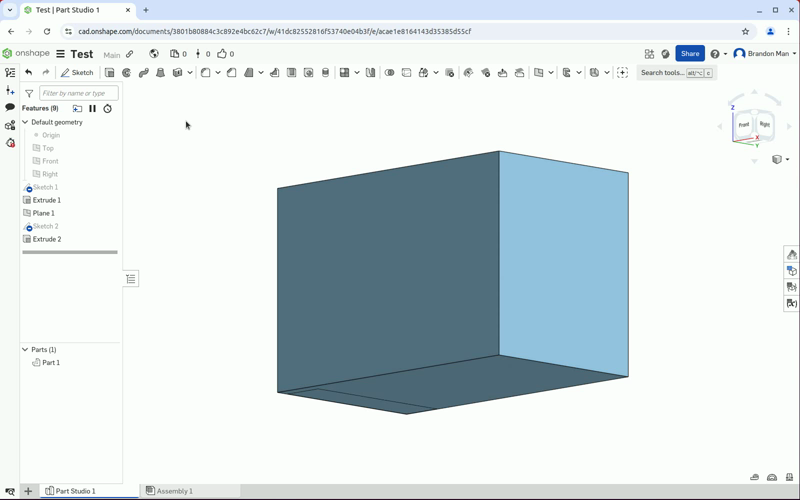
key(left, 3)
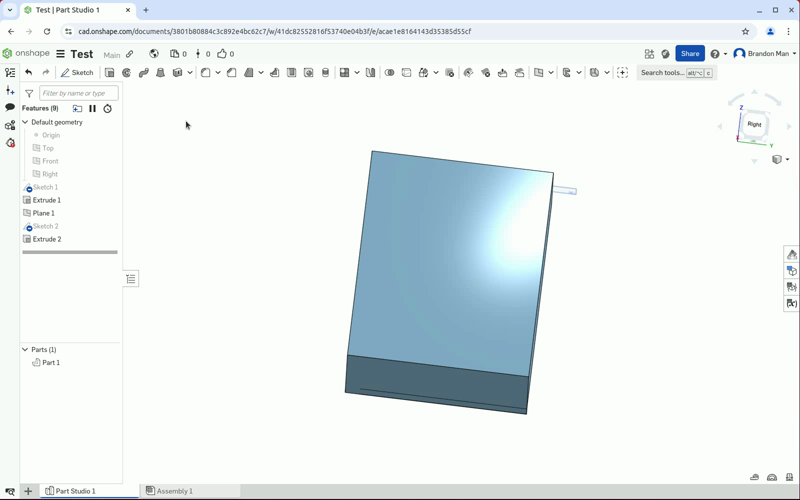
key(right, 3)
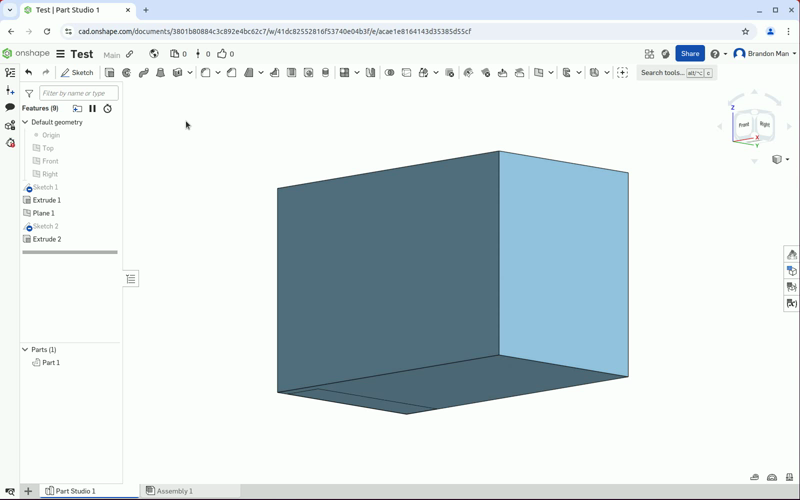
key(down, 3)
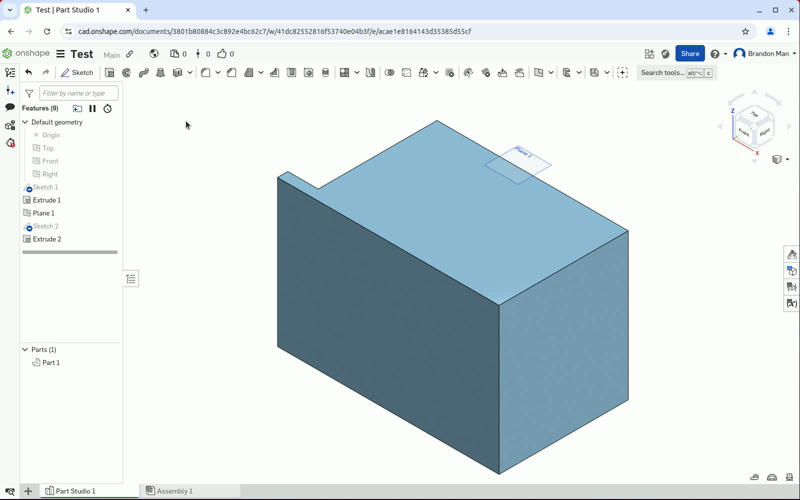
mouse_move(73, 189)
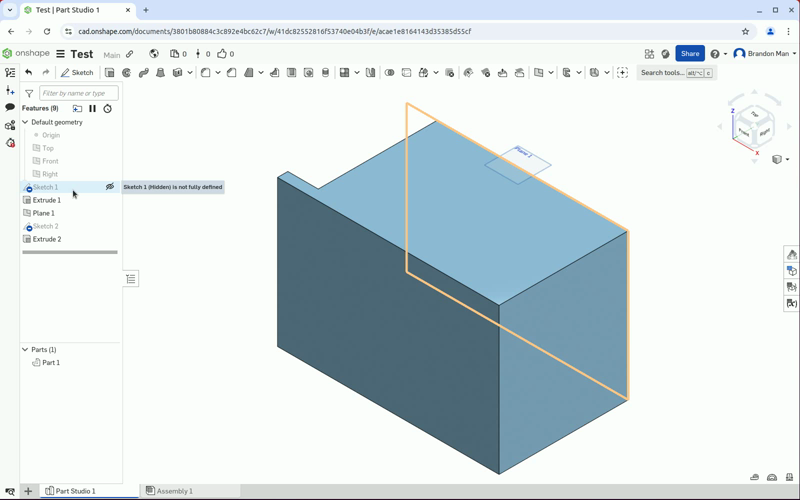
click(73, 189)